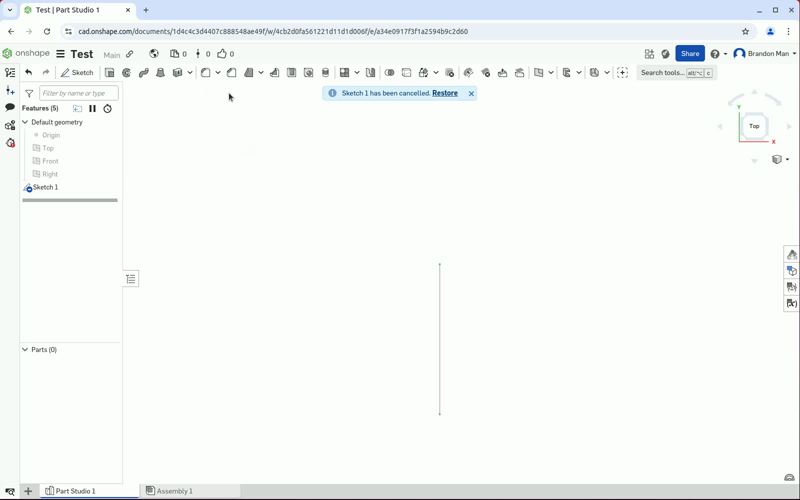
key(shift+h)
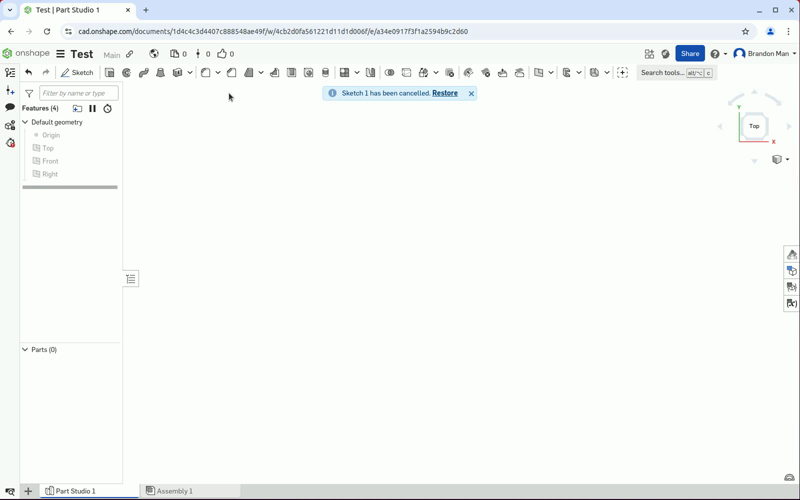
key(shift+s)
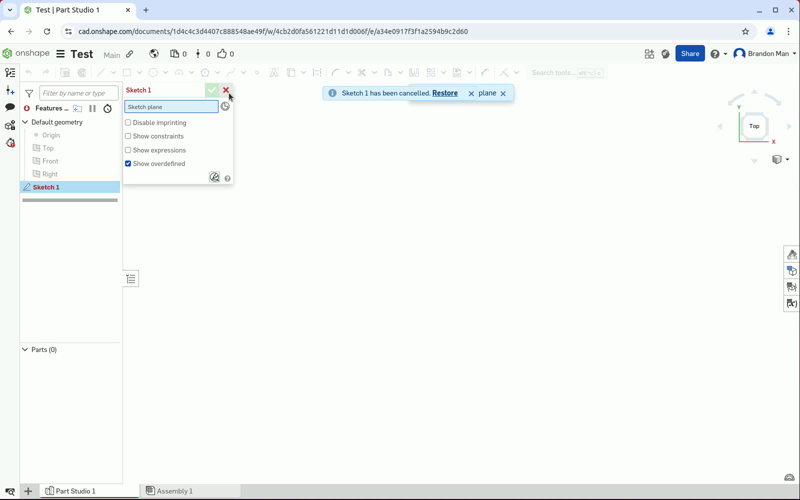
mouse_move(73, 150)
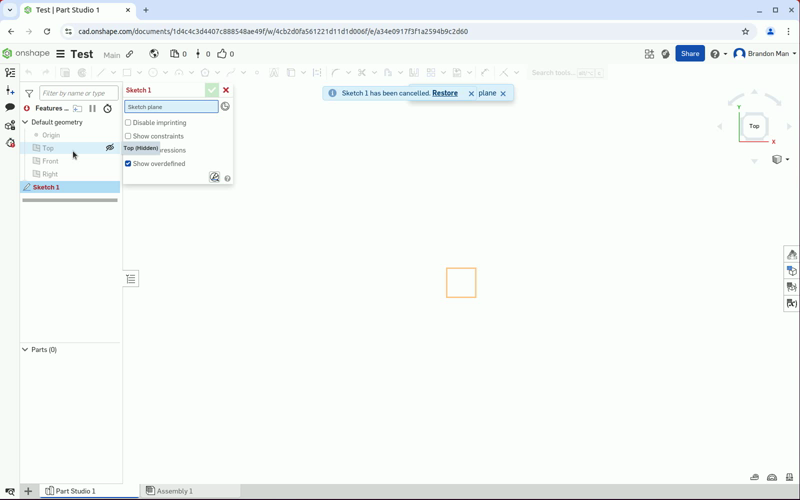
click(73, 150)
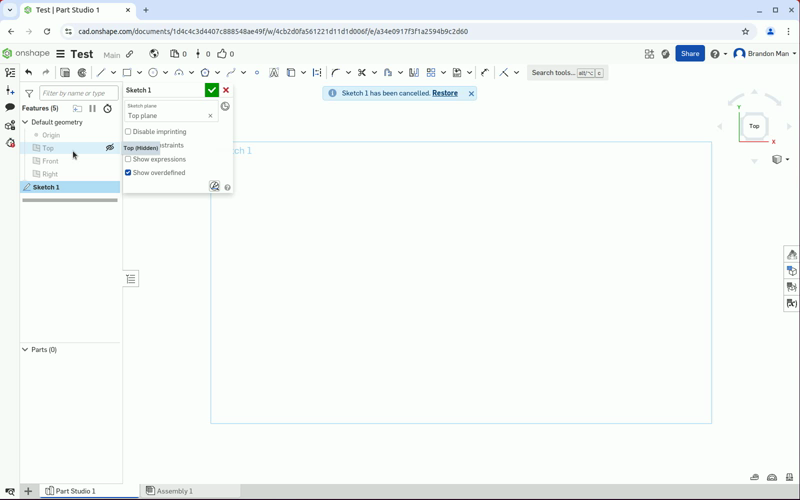
mouse_move(73, 352)
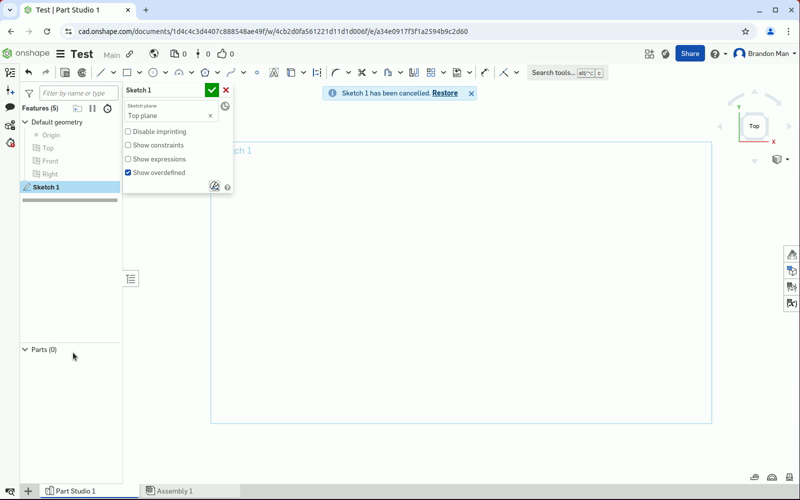
key(y)
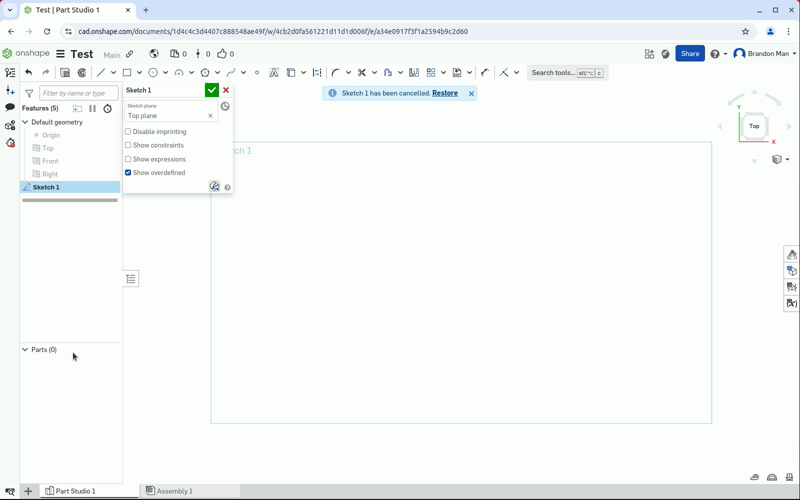
key(l)
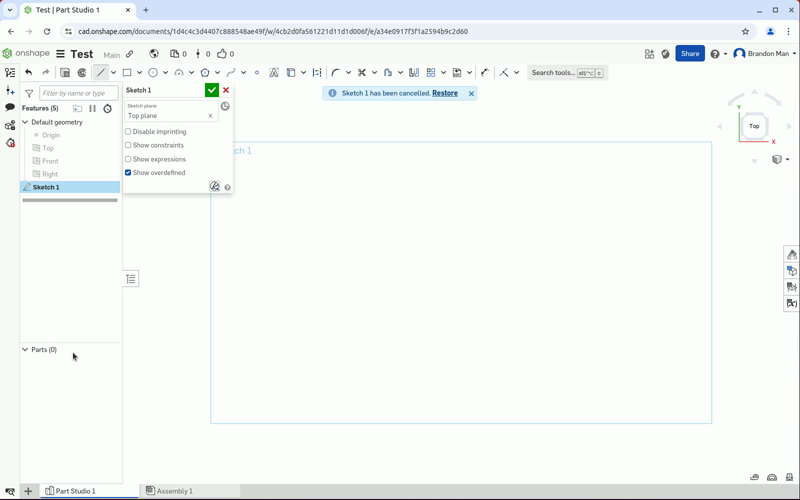
key_down(shift)
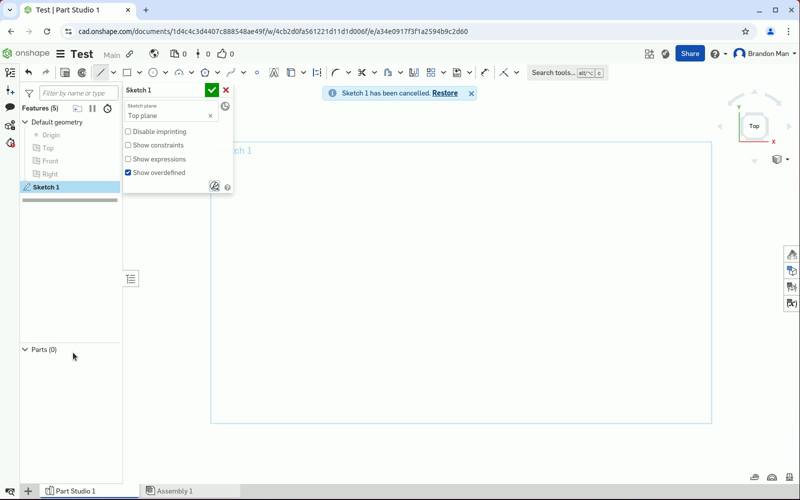
mouse_move(348, 249)
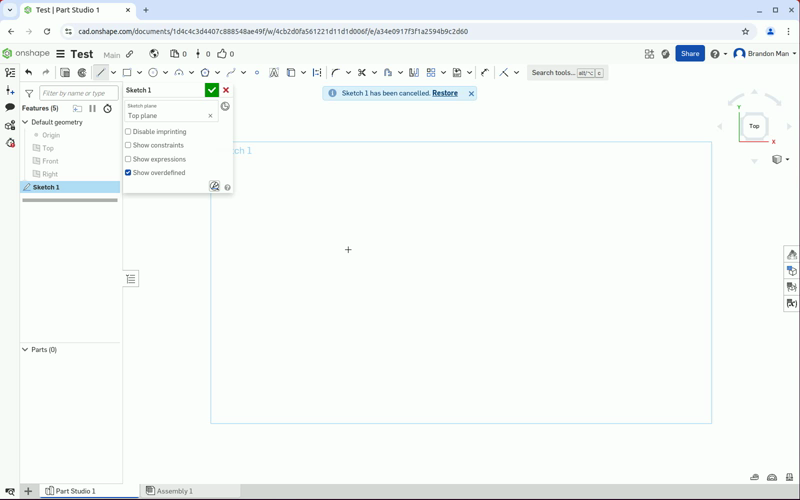
click(348, 249)
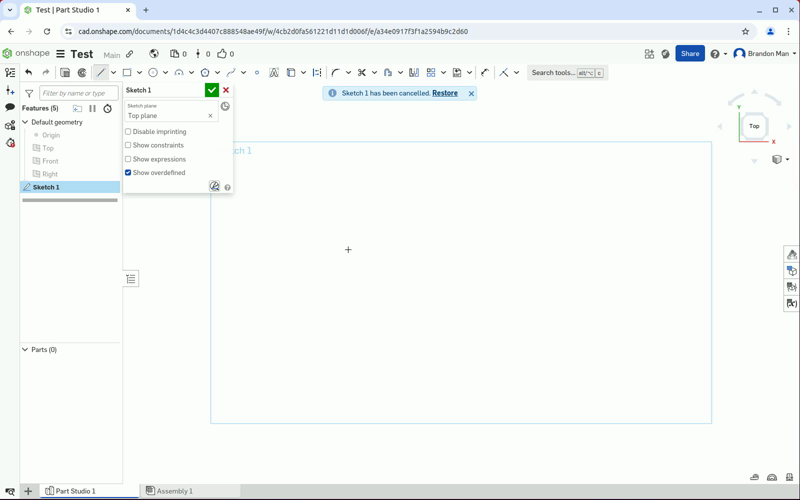
key_up(shift)
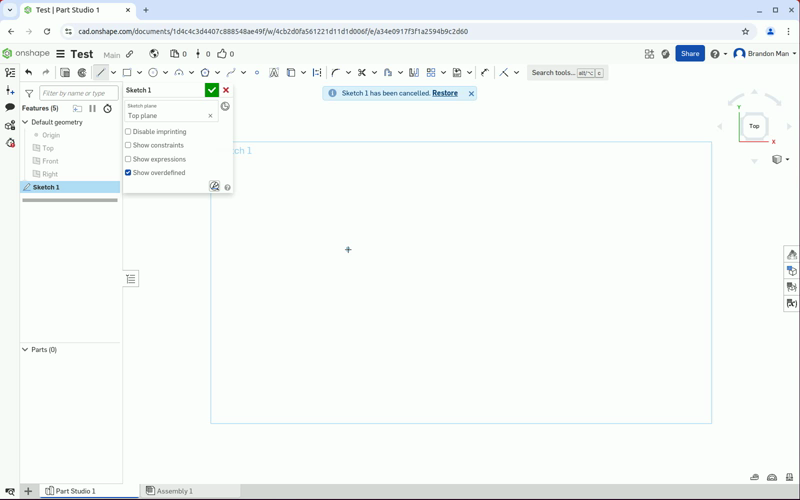
key_down(shift)
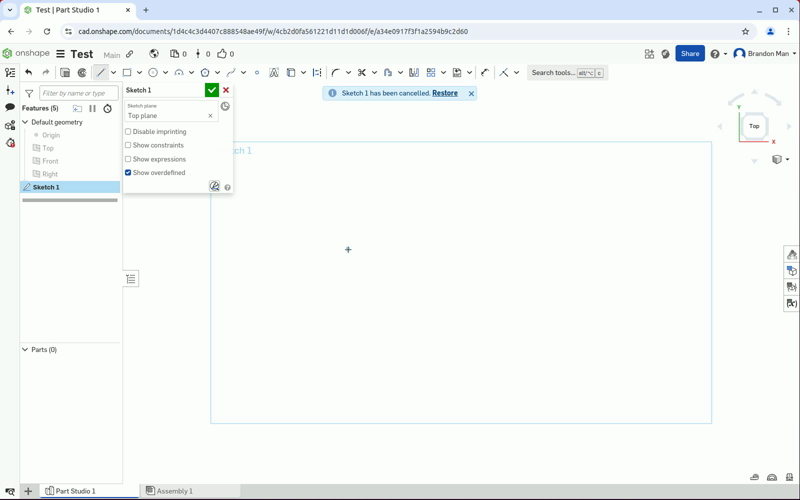
mouse_move(559, 249)
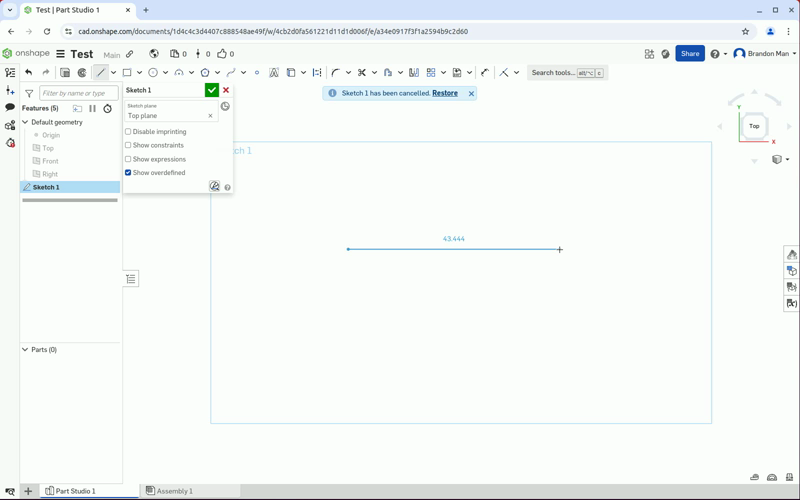
click(559, 249)
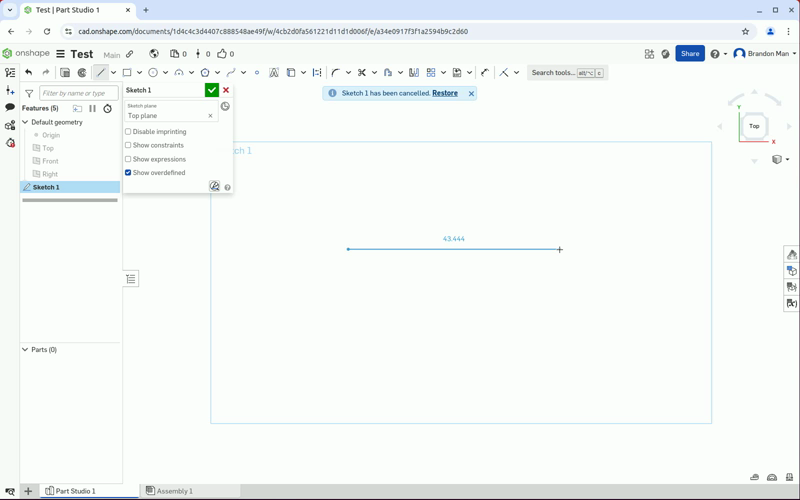
key_up(shift)
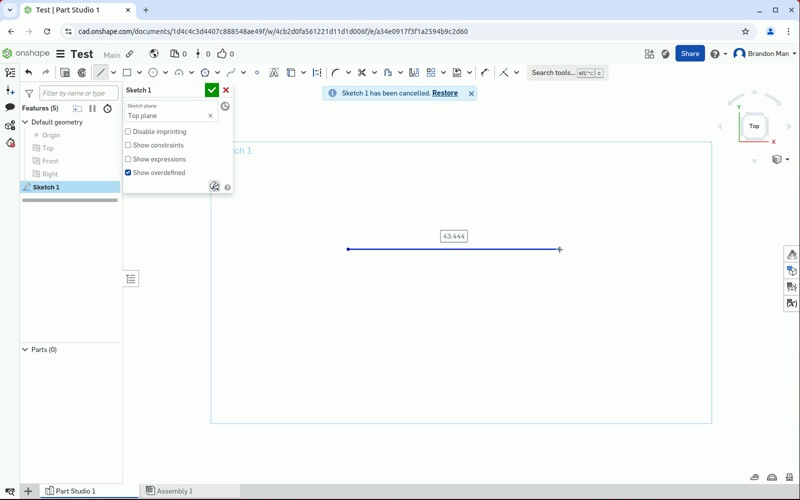
key_down(shift)
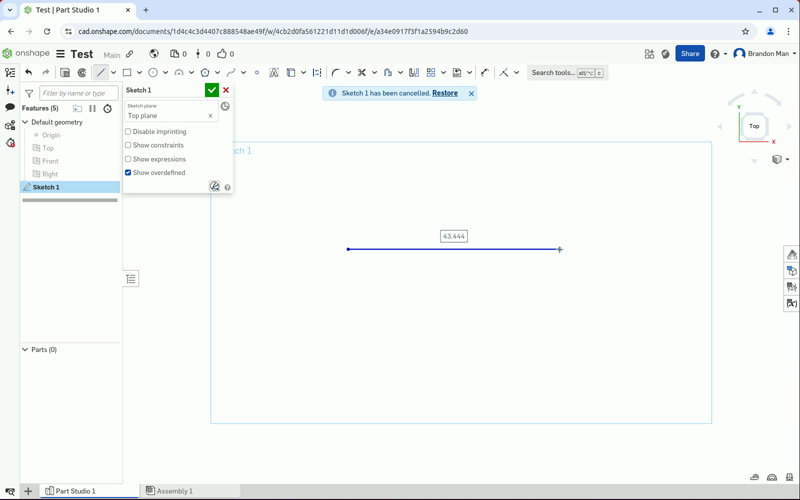
mouse_move(589, 249)
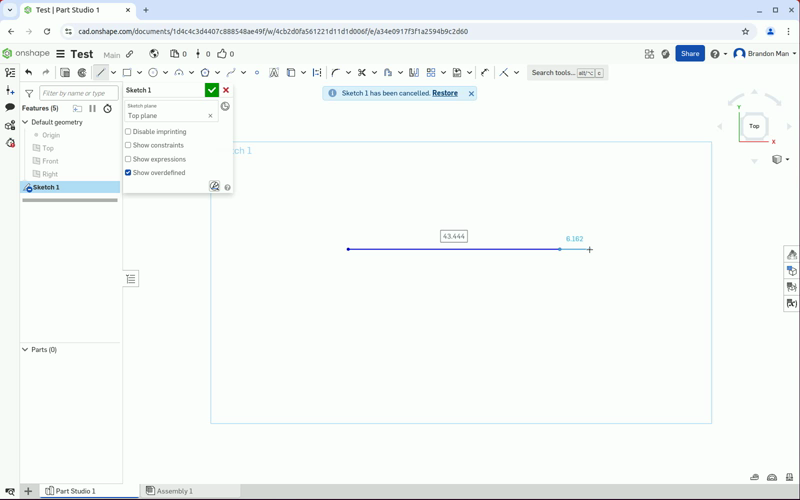
mouse_move(559, 189)
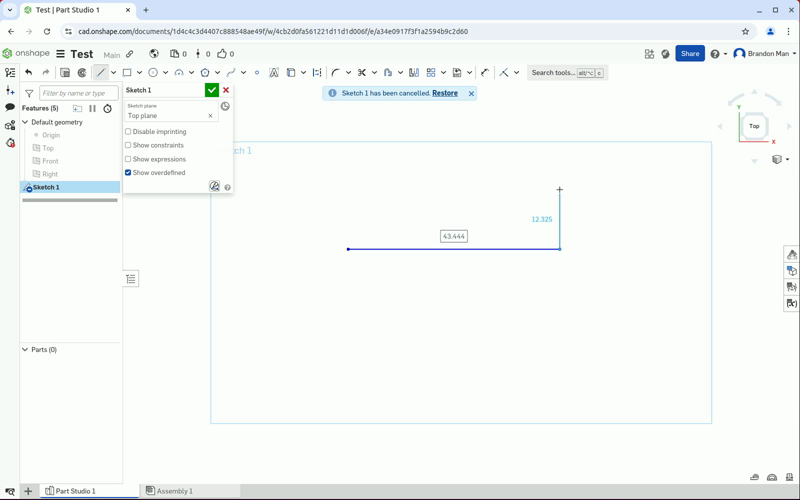
click(559, 189)
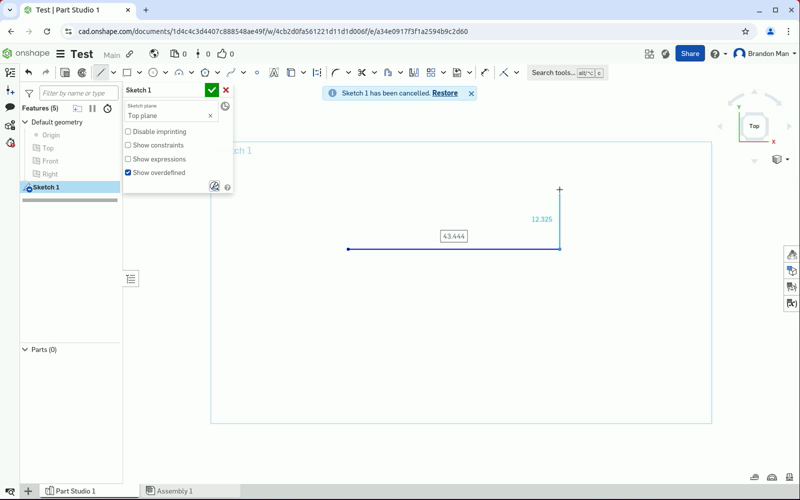
key_up(shift)
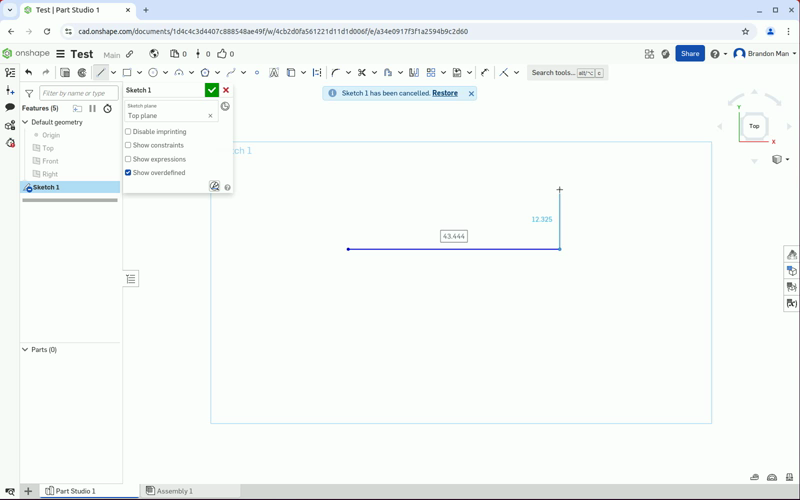
key_down(shift)
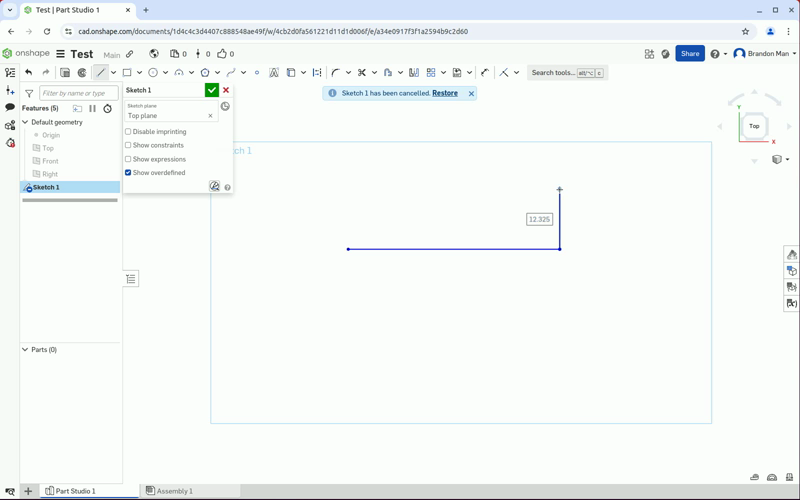
mouse_move(348, 189)
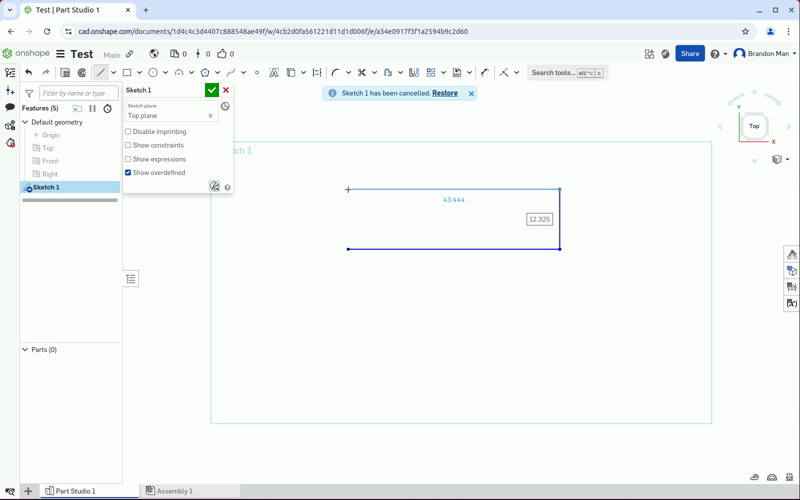
click(348, 189)
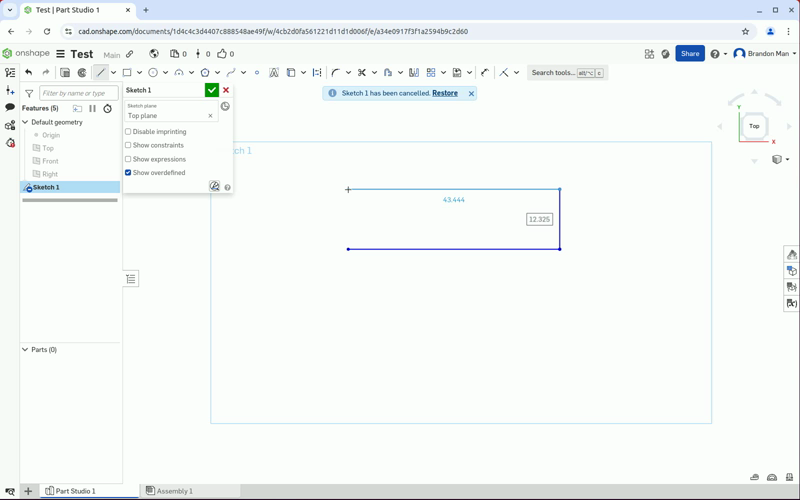
key_up(shift)
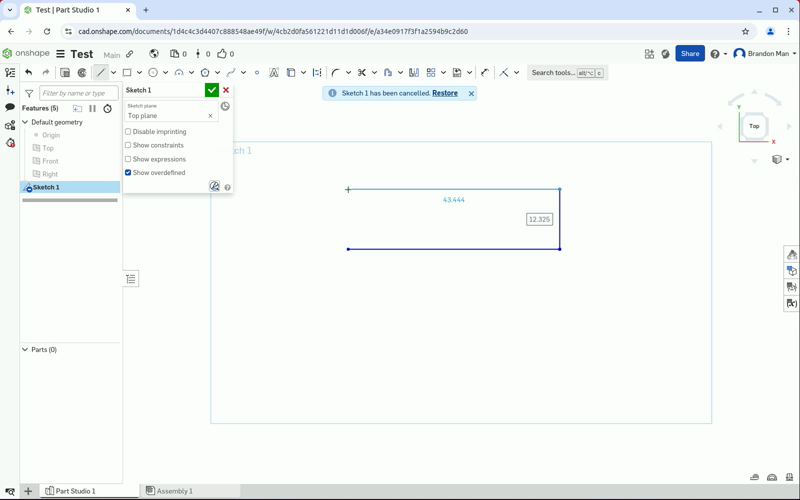
mouse_move(378, 189)
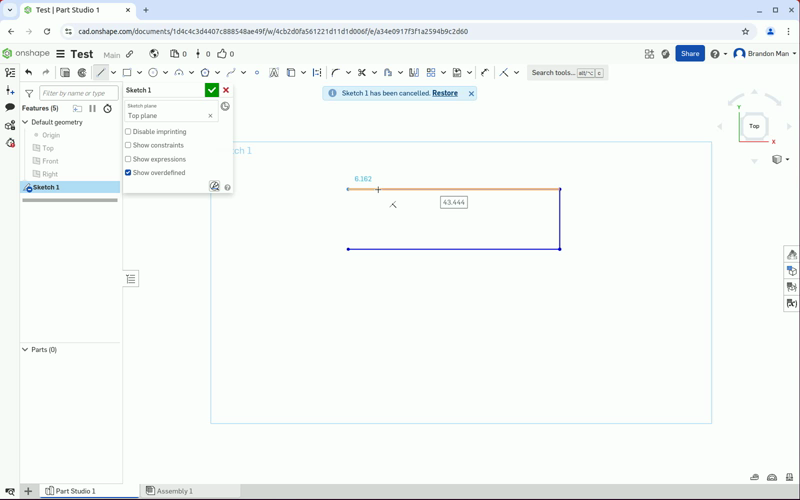
key_down(shift)
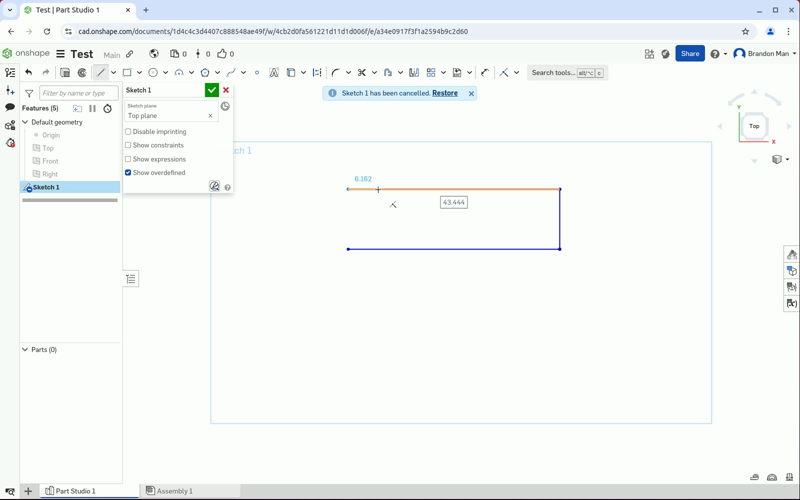
mouse_move(348, 249)
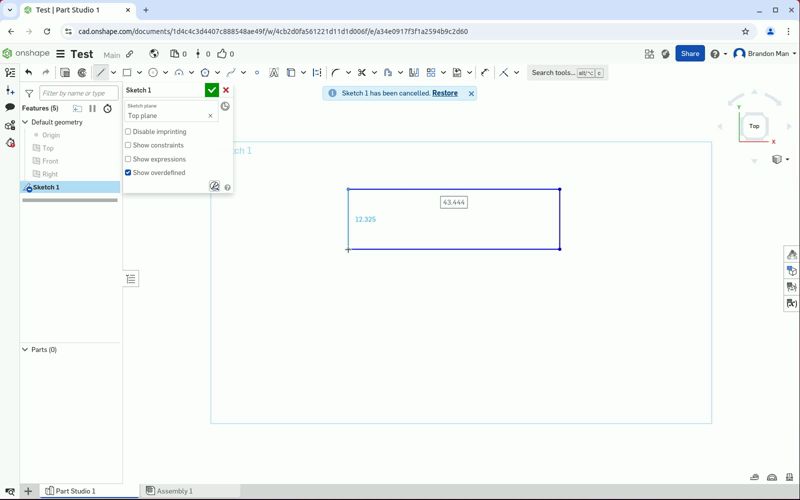
key_up(shift)
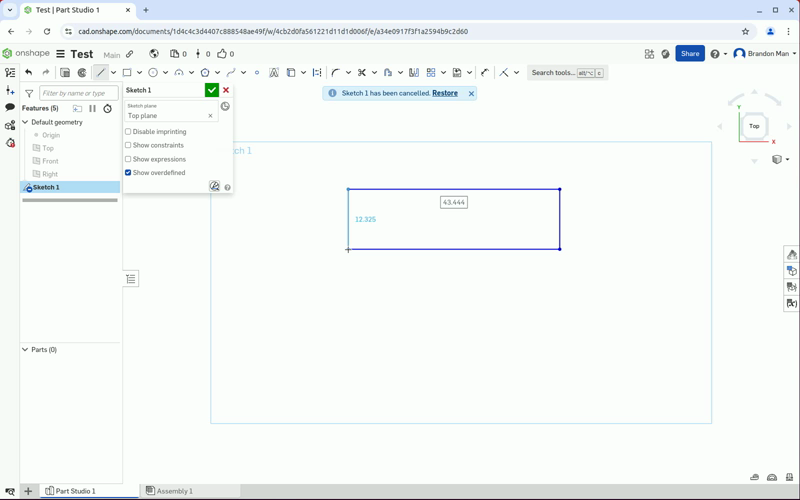
click(348, 249)
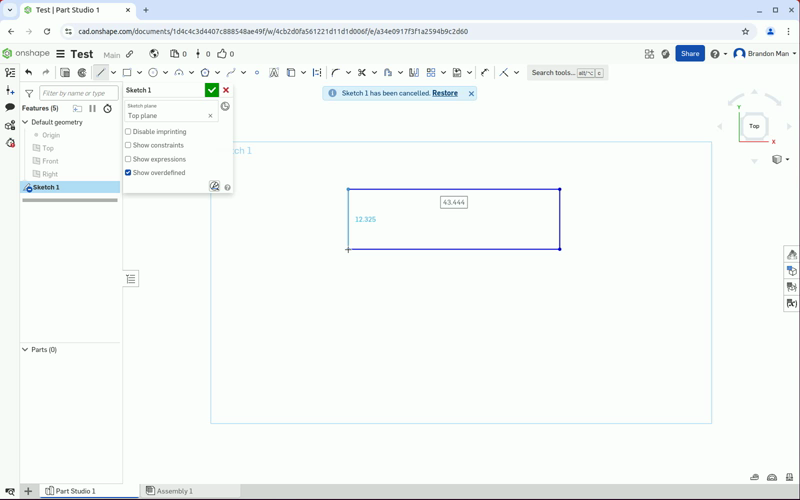
key(esc)
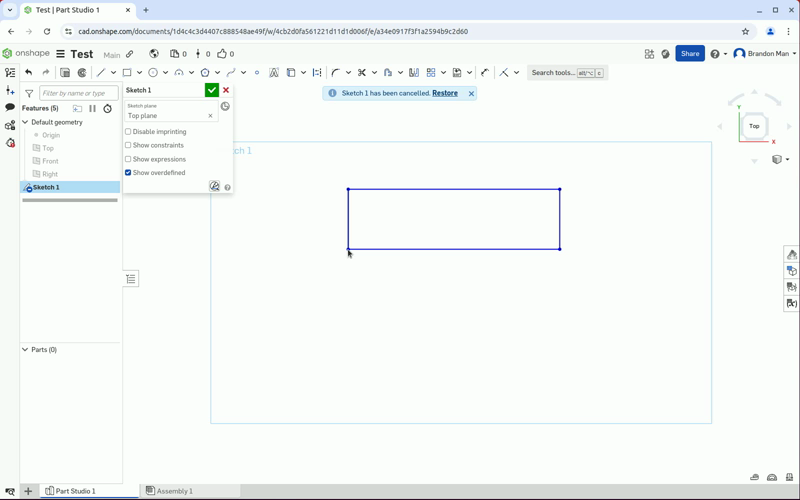
mouse_move(509, 202)
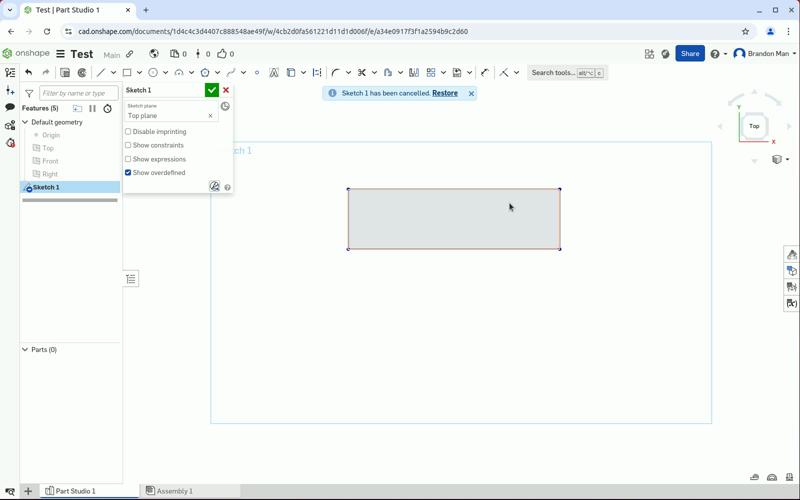
click(509, 202)
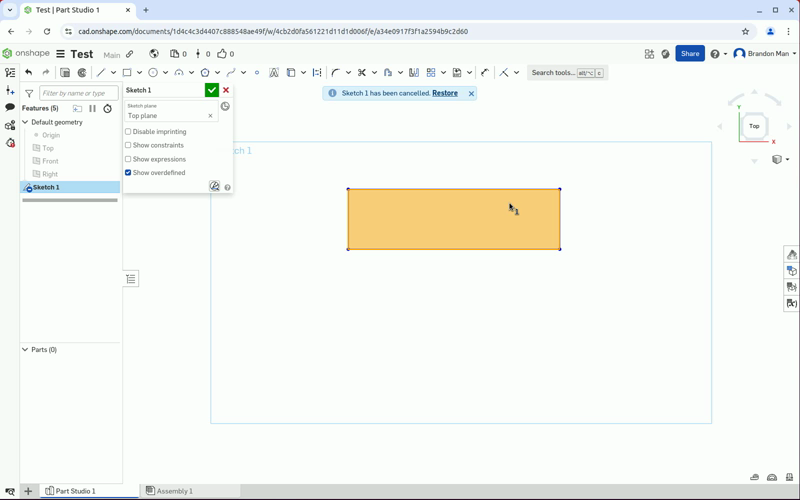
mouse_move(73, 352)
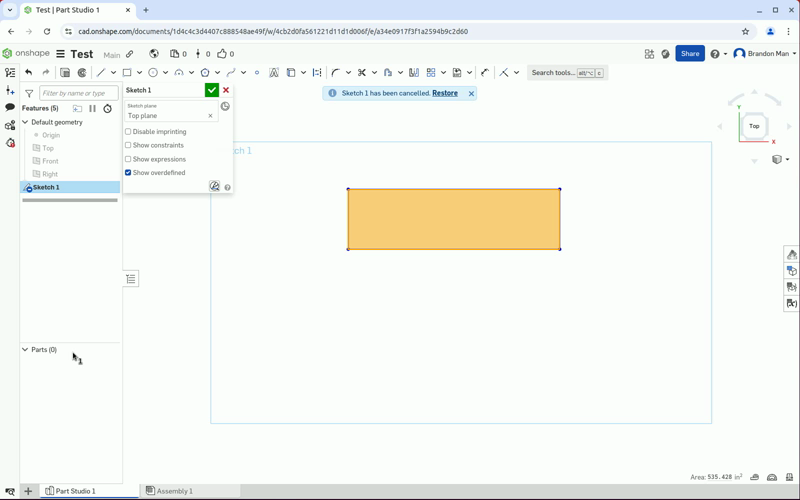
key(shift+y)
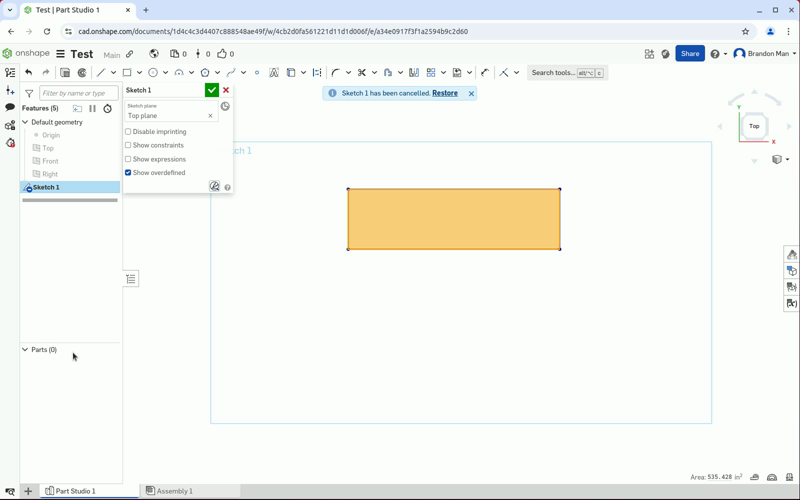
key(shift+e)
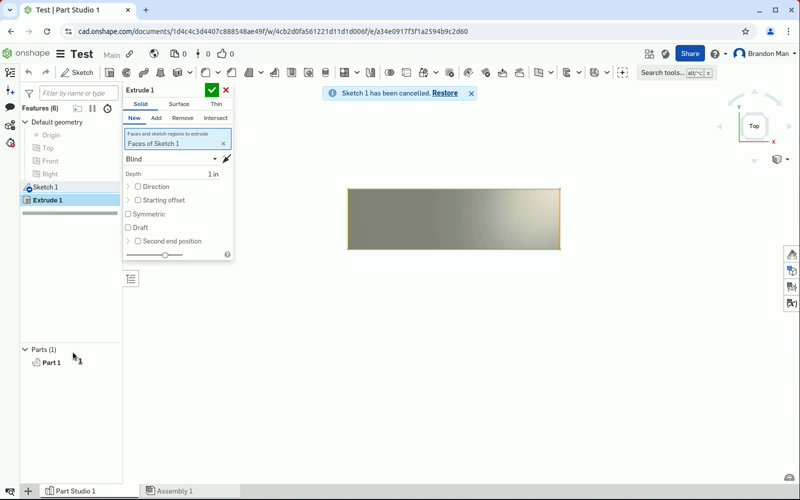
mouse_move(143, 106)
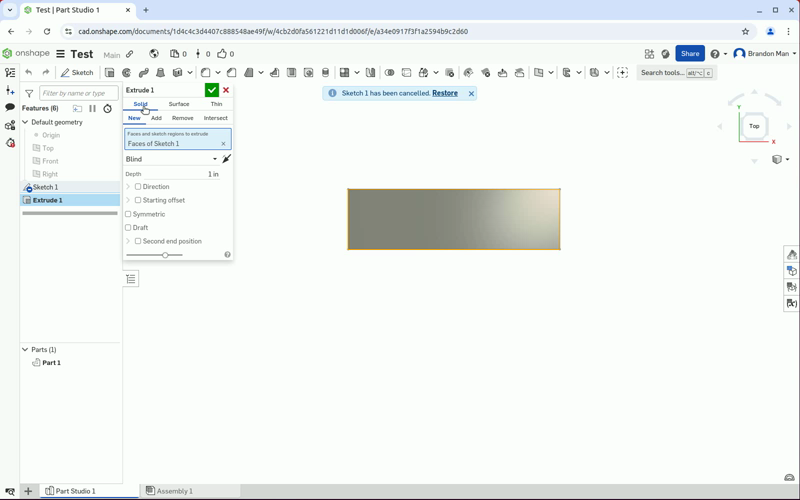
click(143, 106)
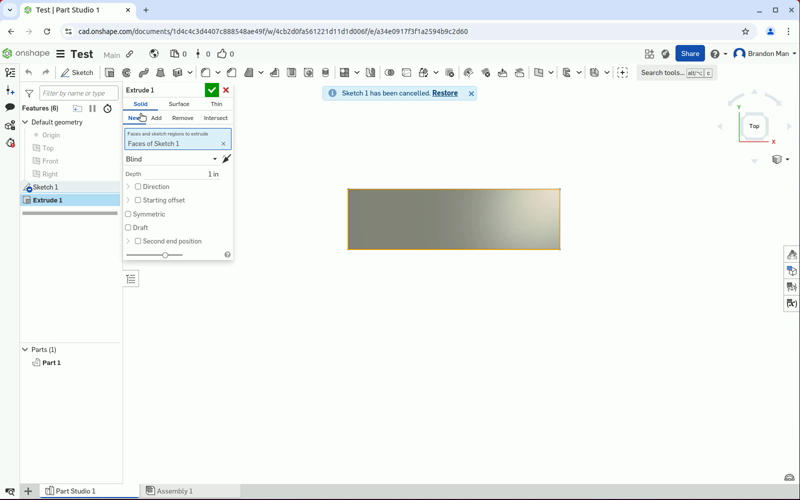
mouse_move(137, 120)
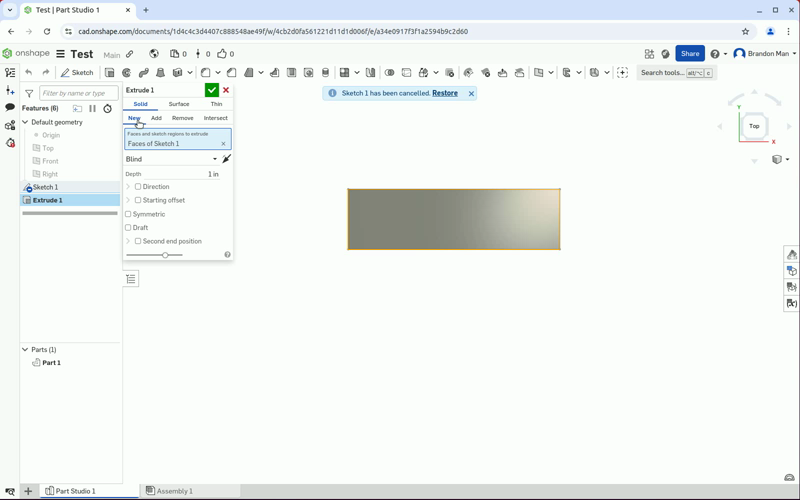
click(137, 120)
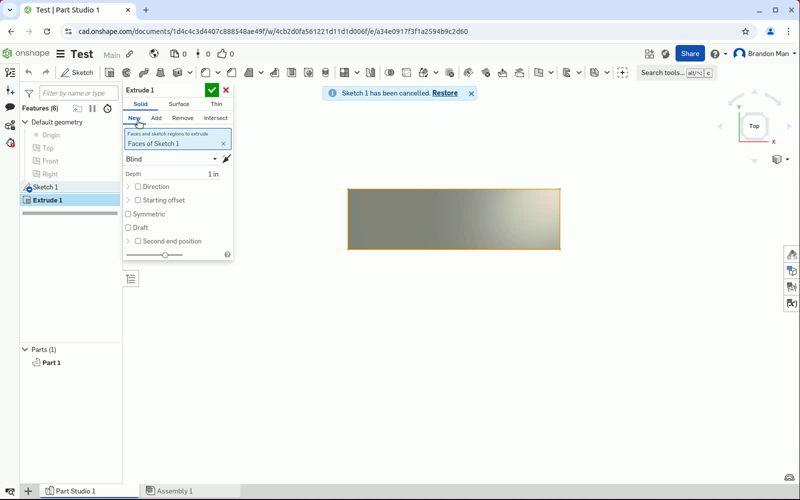
key(tab, 4)
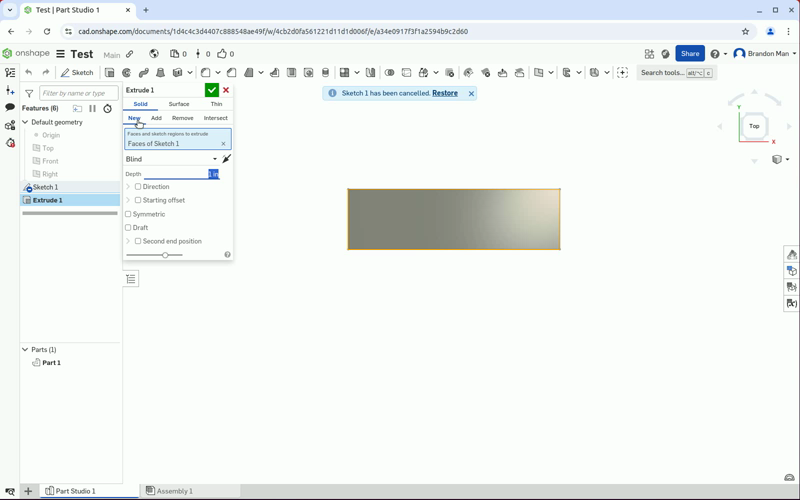
text(0.481)
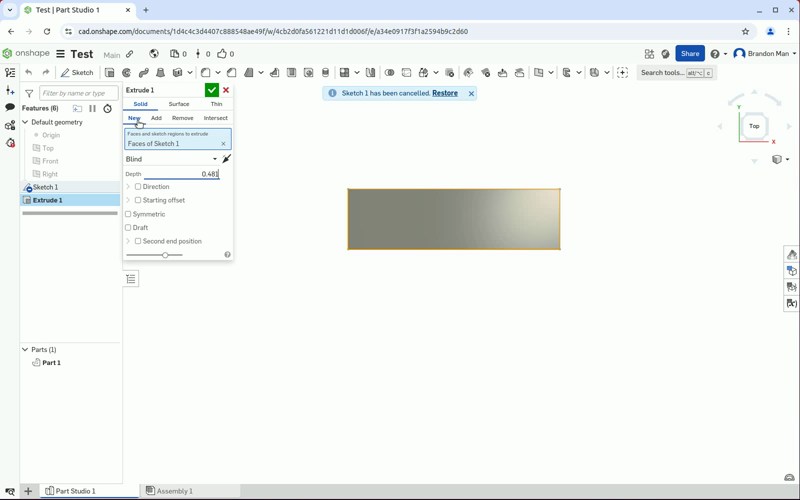
key(enter)
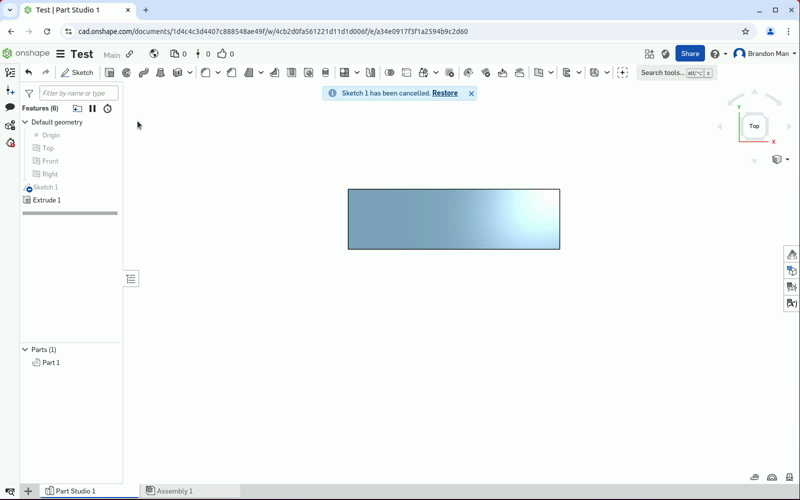
key(shift+h)
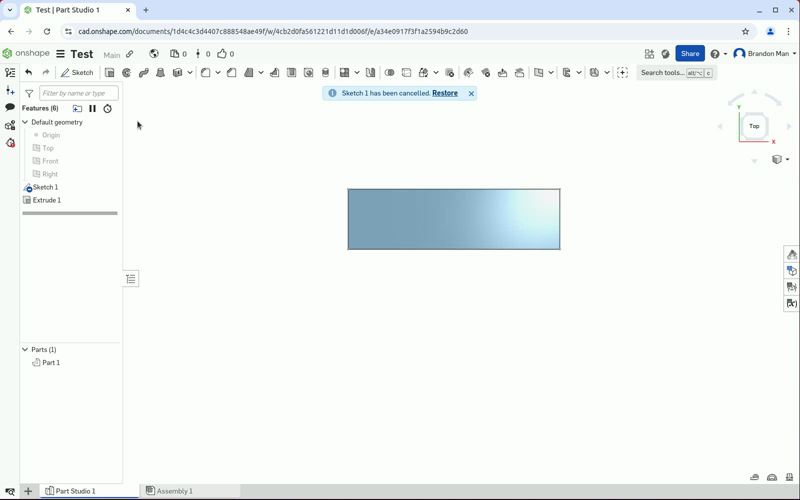
key(shift+h)
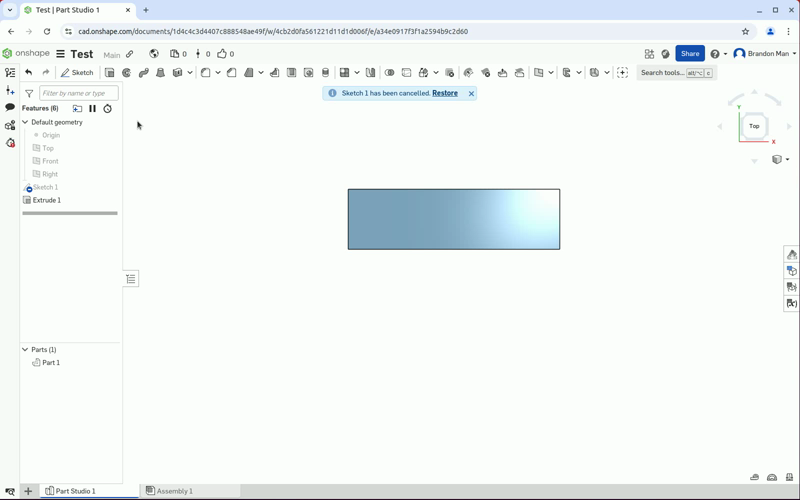
mouse_move(73, 189)
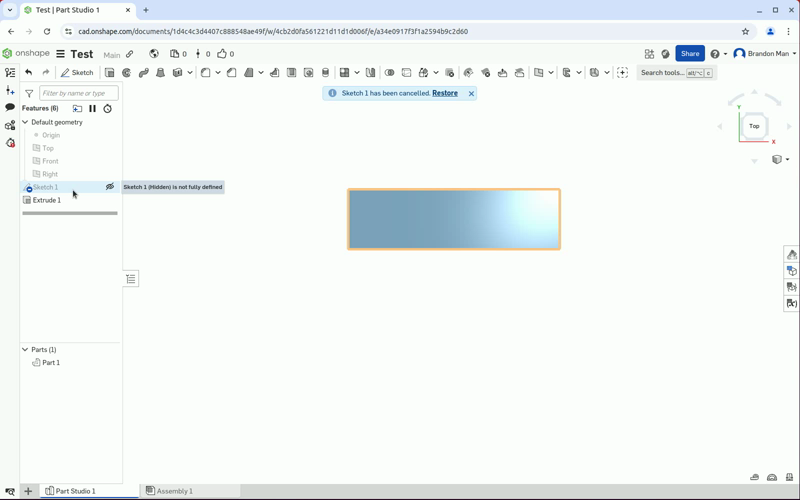
click(73, 189)
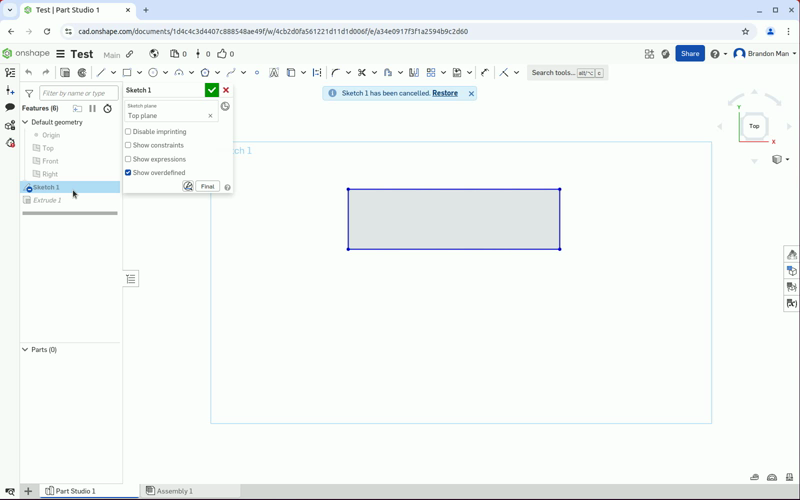
mouse_move(229, 92)
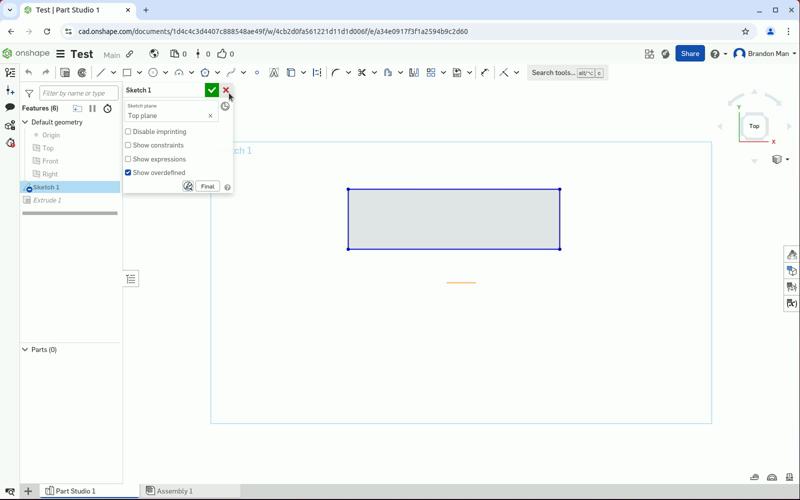
click(229, 92)
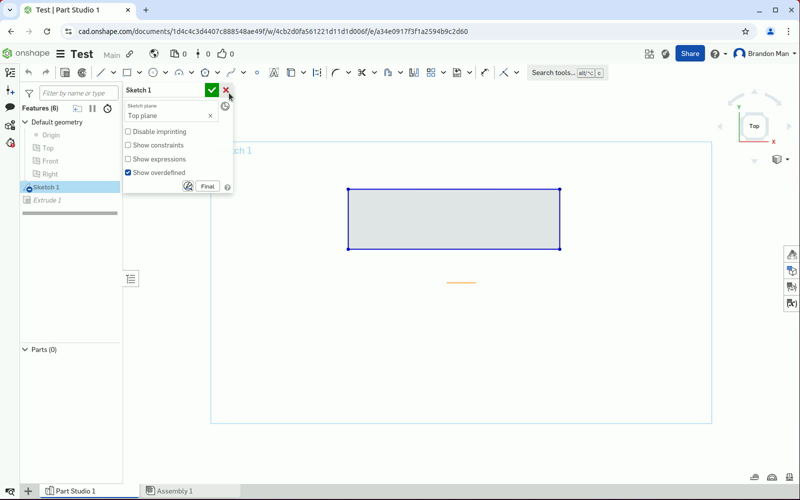
key(shift+s)
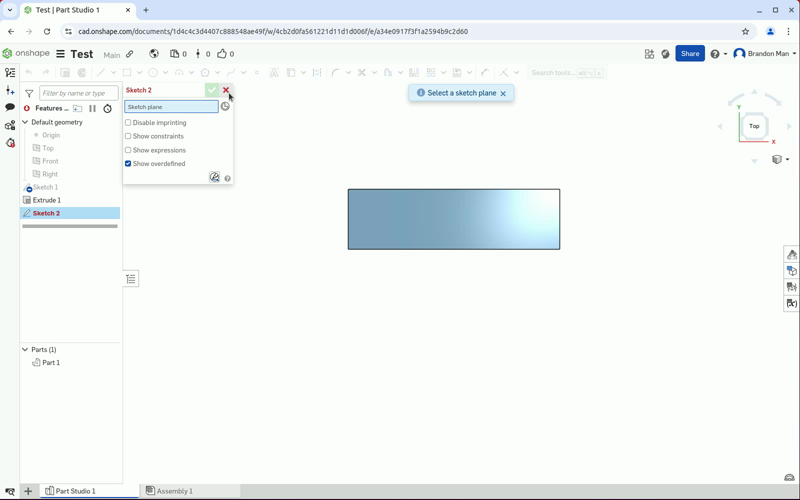
mouse_move(73, 150)
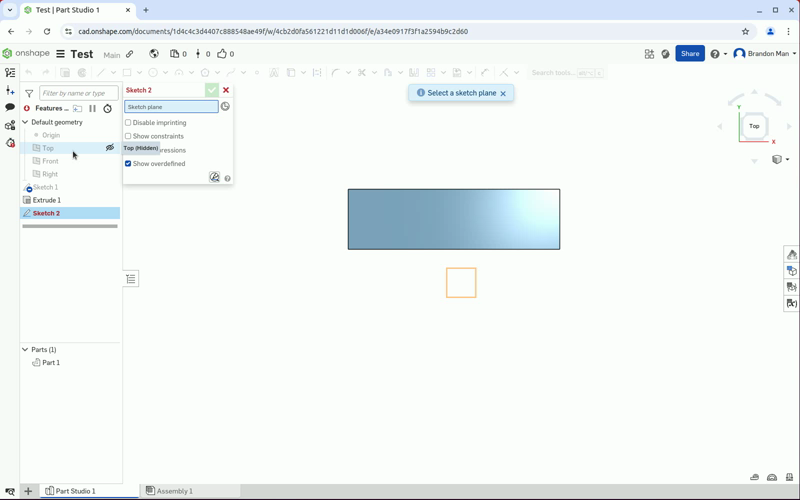
click(73, 150)
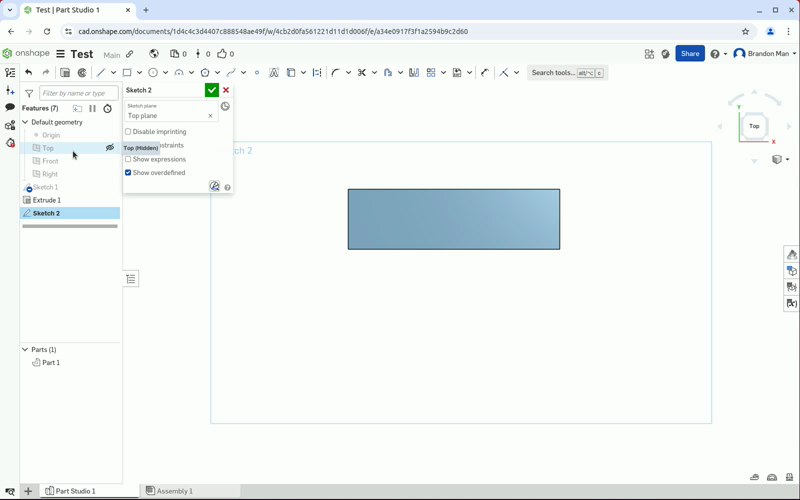
mouse_move(73, 352)
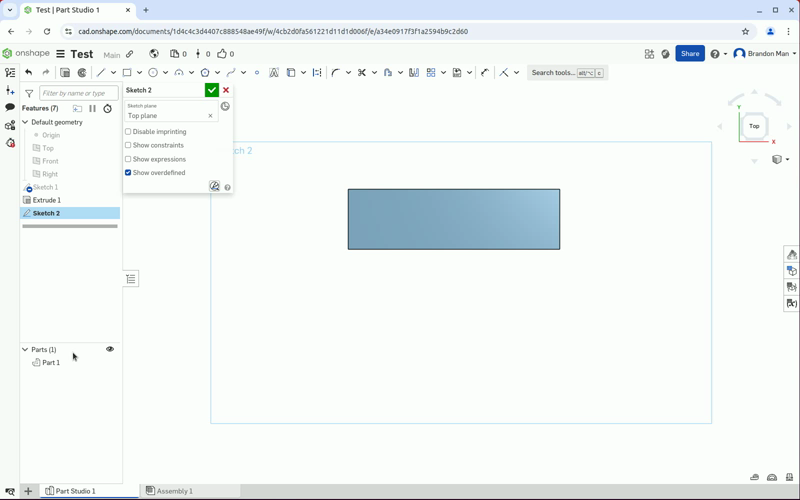
key(y)
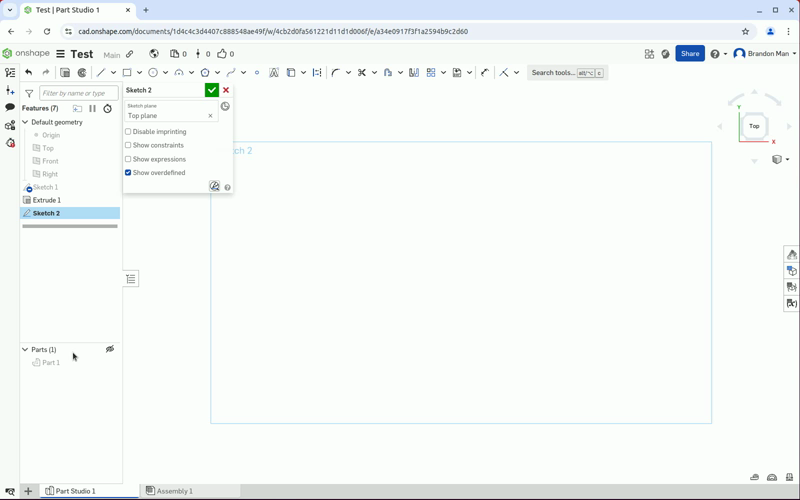
key(l)
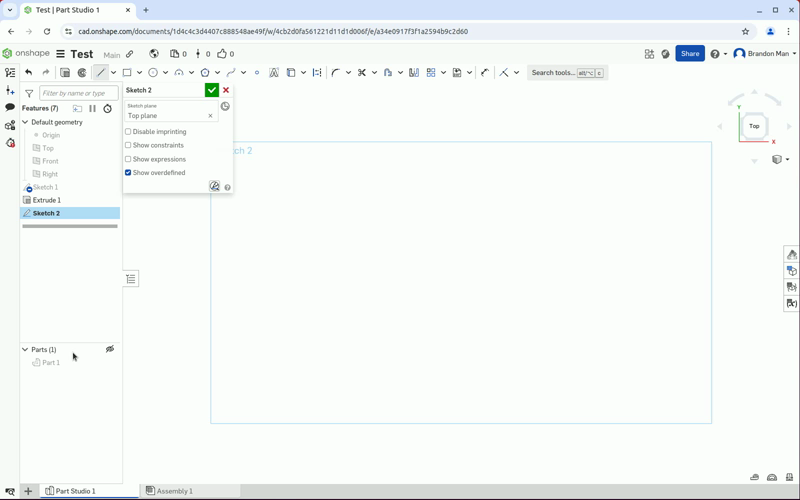
key_down(shift)
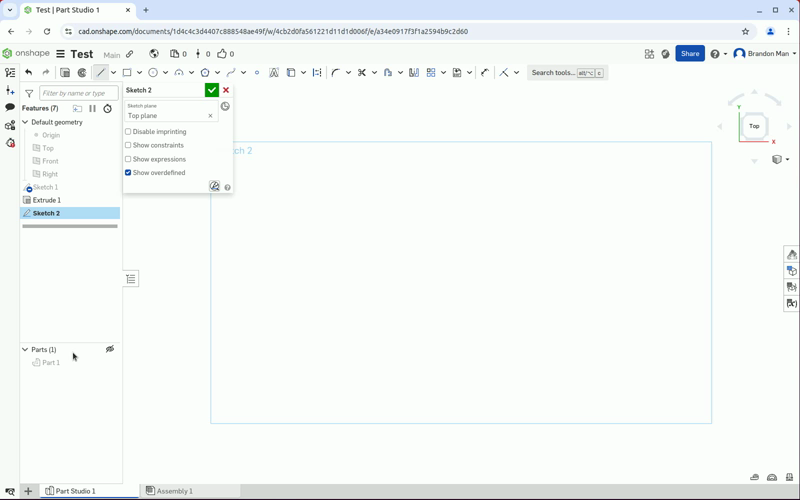
mouse_move(348, 313)
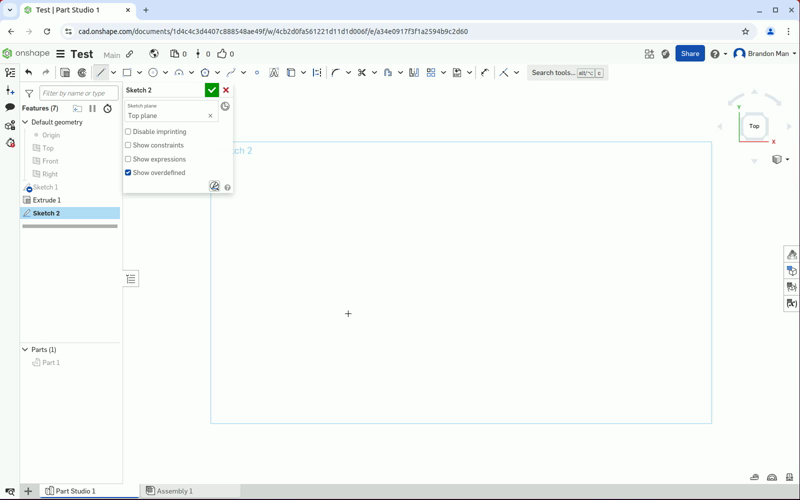
click(348, 313)
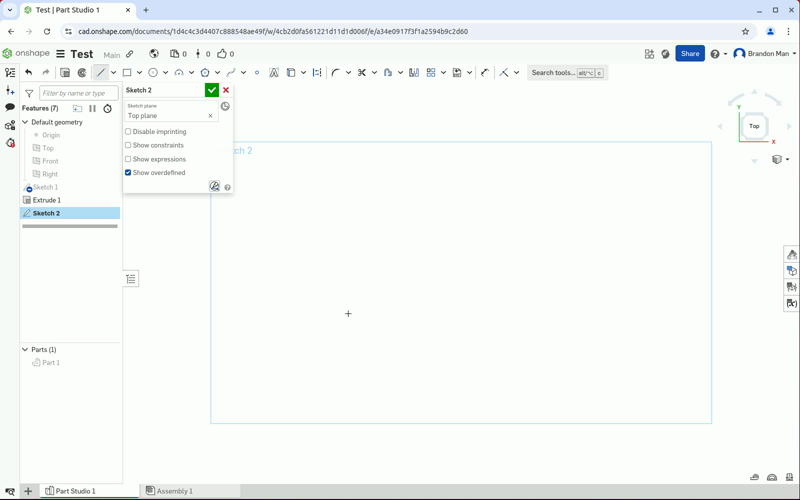
key_up(shift)
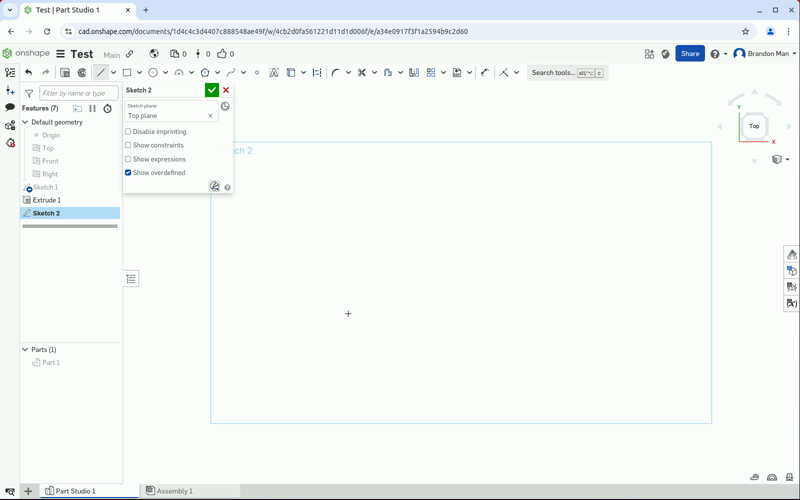
key_down(shift)
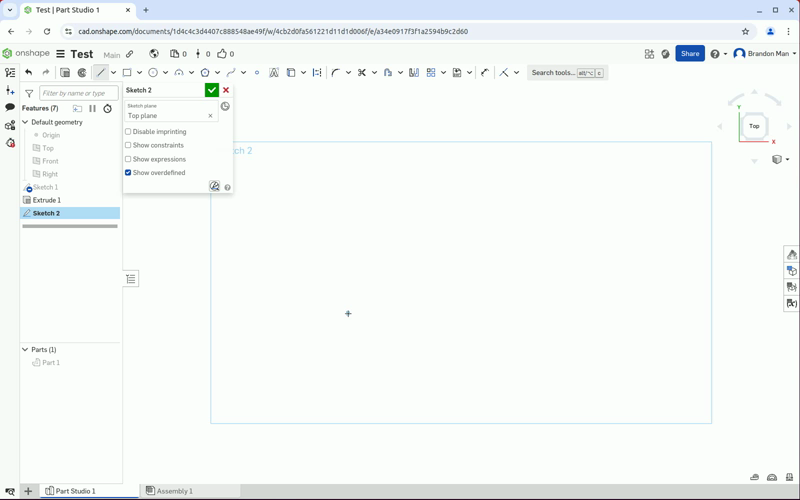
mouse_move(559, 313)
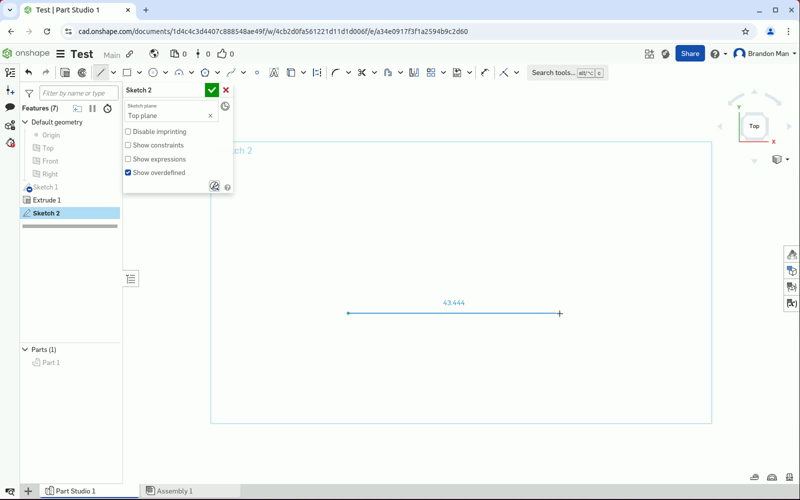
click(559, 313)
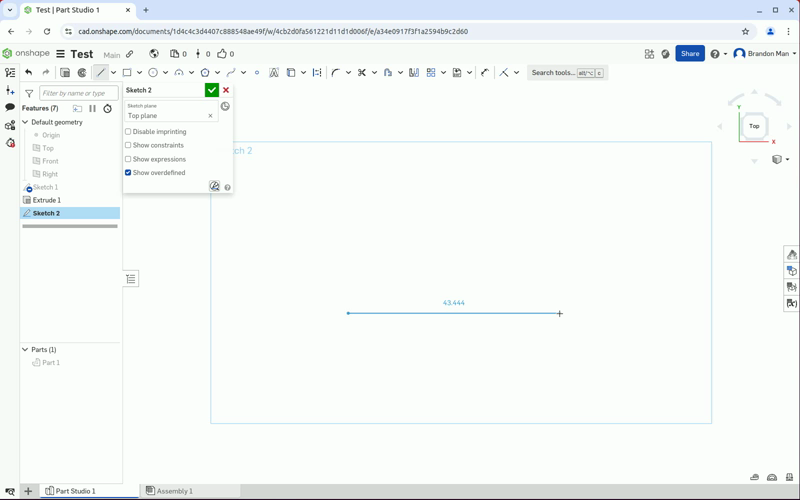
key_up(shift)
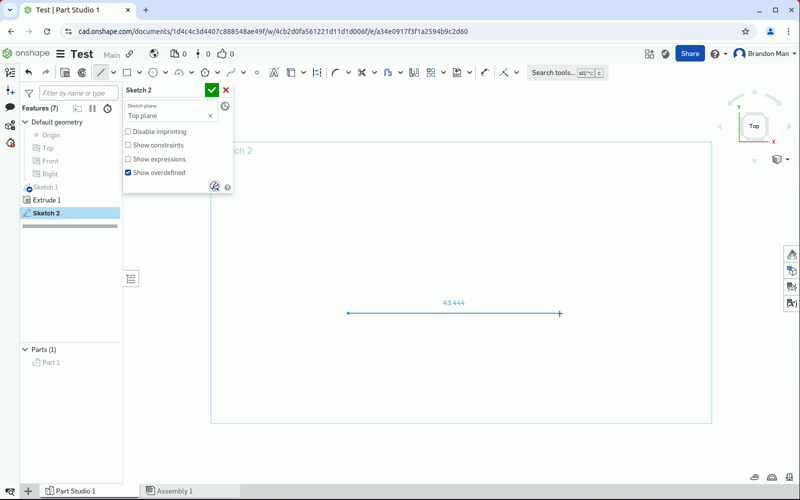
key_down(shift)
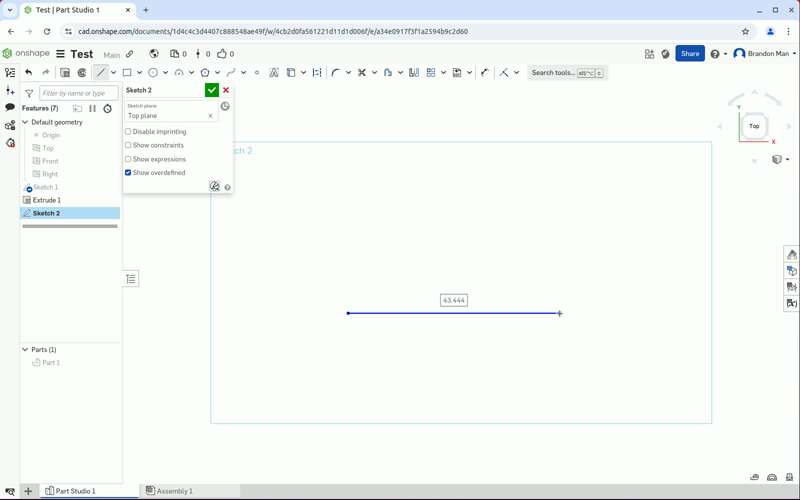
mouse_move(589, 313)
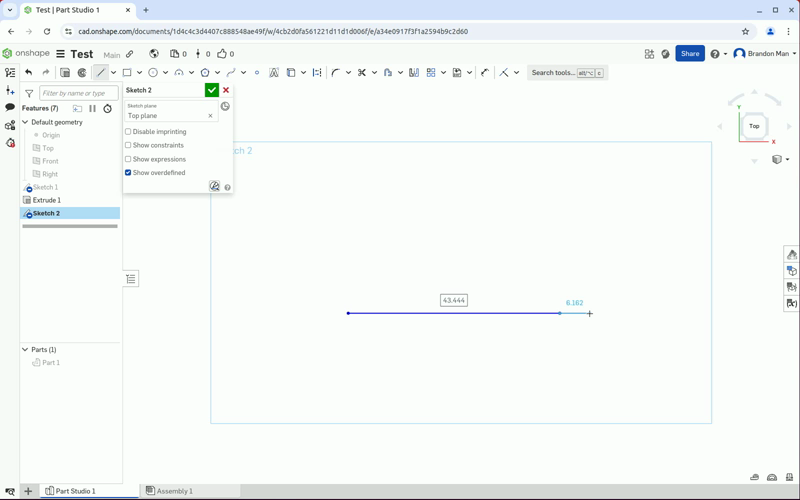
mouse_move(559, 271)
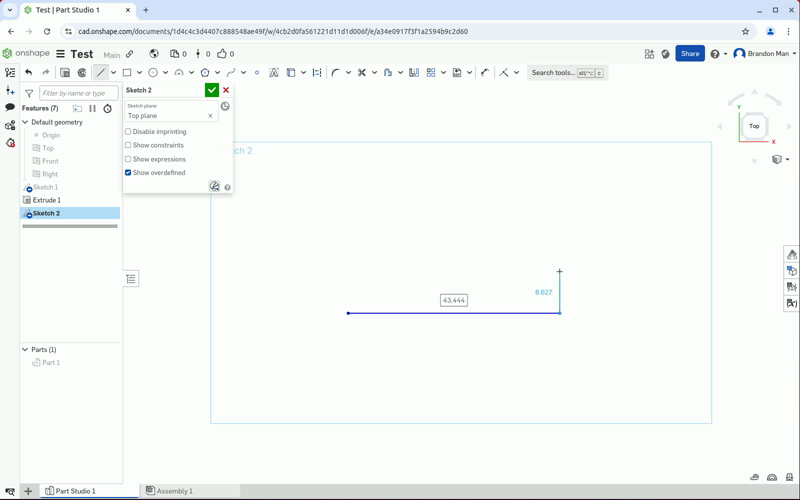
click(559, 271)
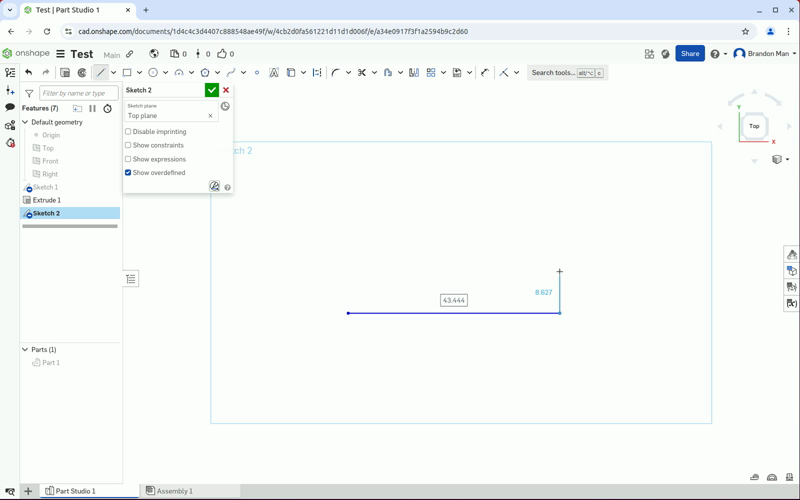
key_up(shift)
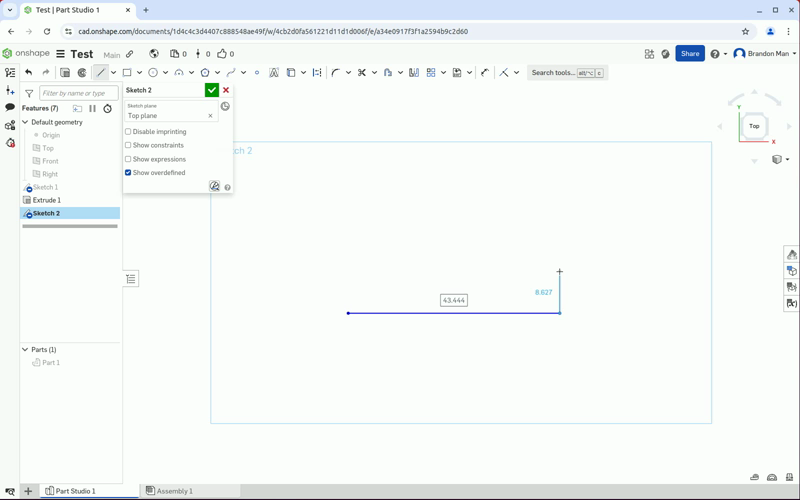
key_down(shift)
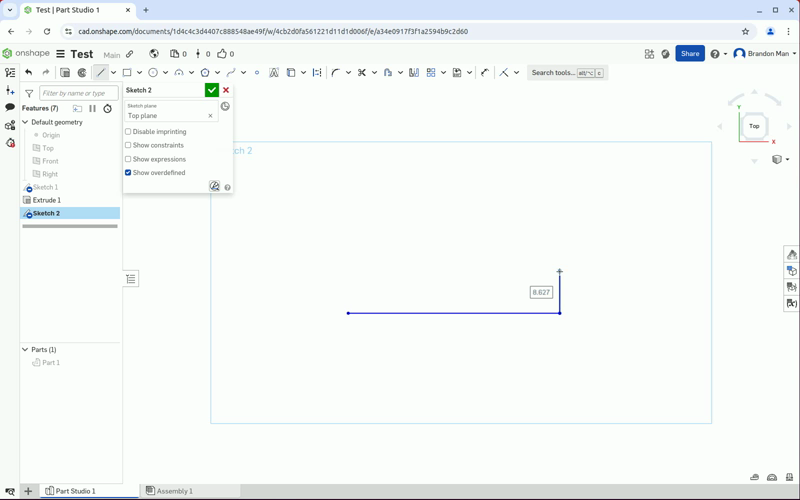
mouse_move(348, 271)
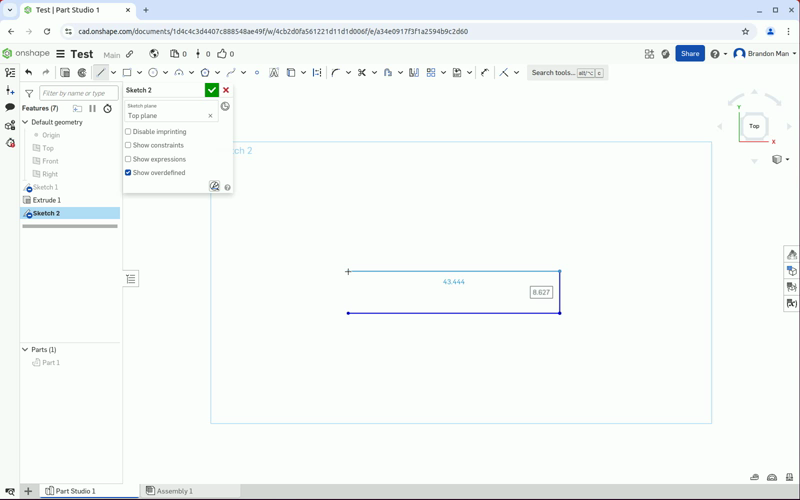
click(348, 271)
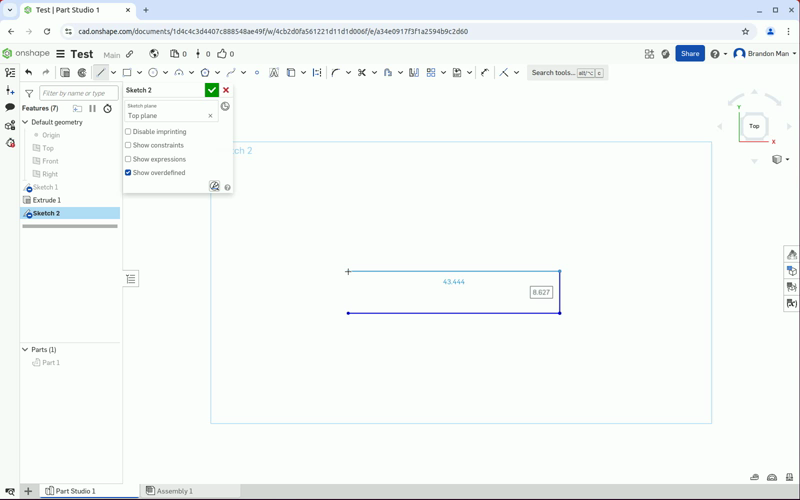
key_up(shift)
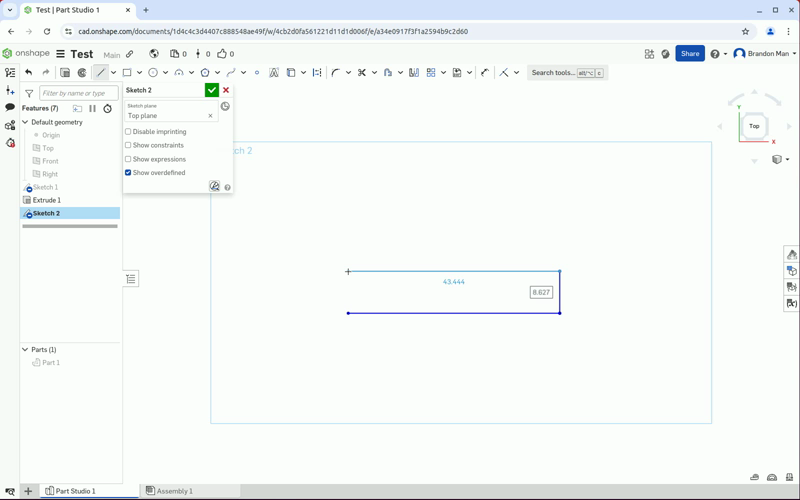
mouse_move(378, 271)
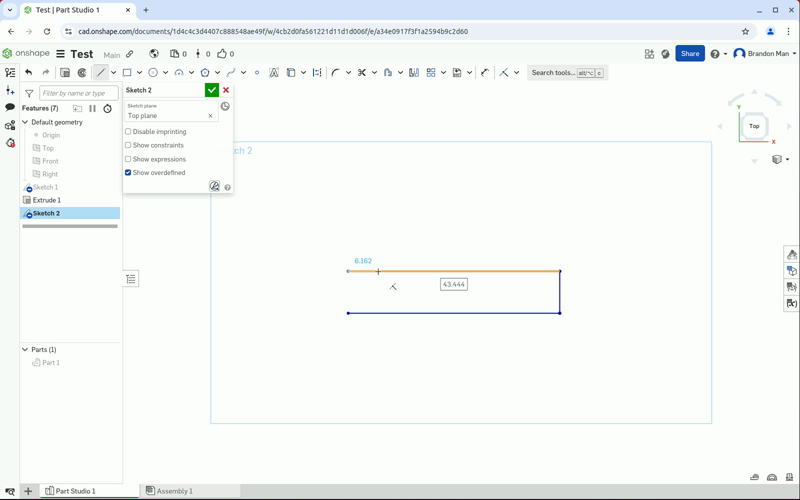
key_down(shift)
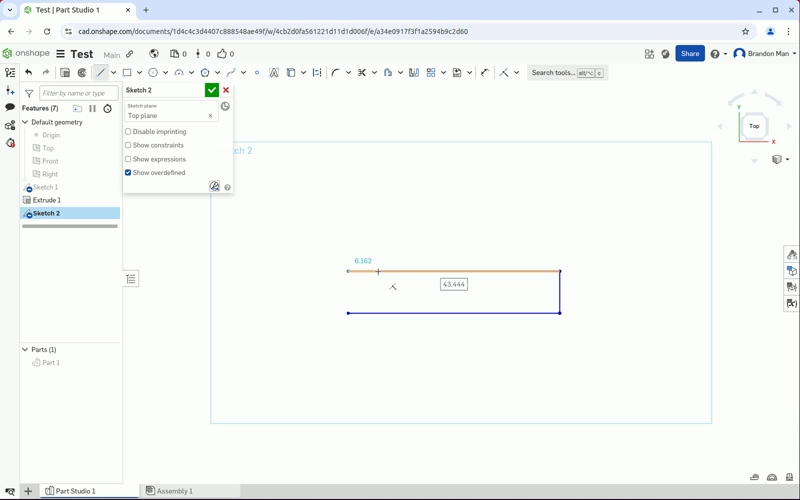
mouse_move(348, 313)
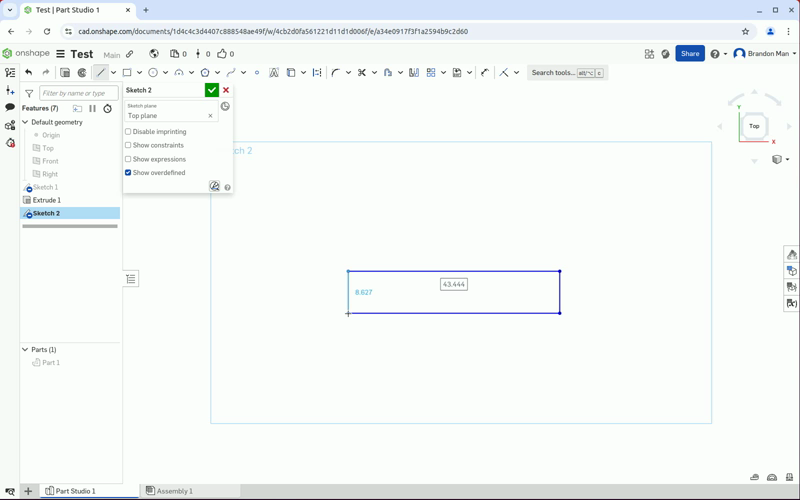
key_up(shift)
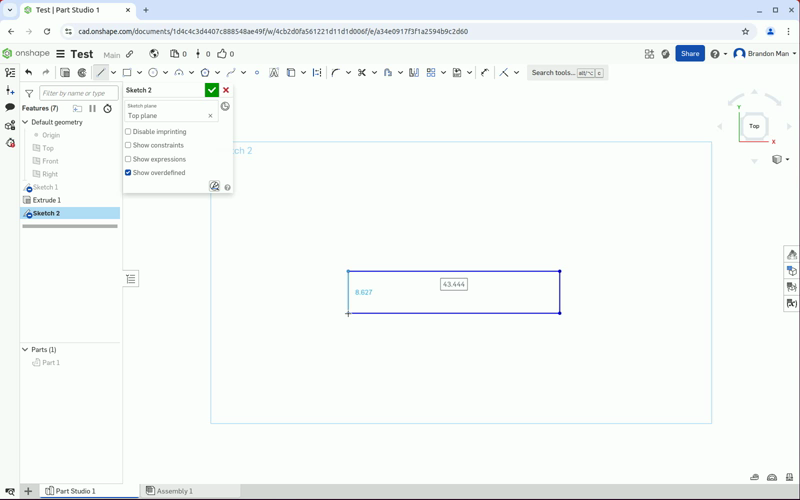
click(348, 313)
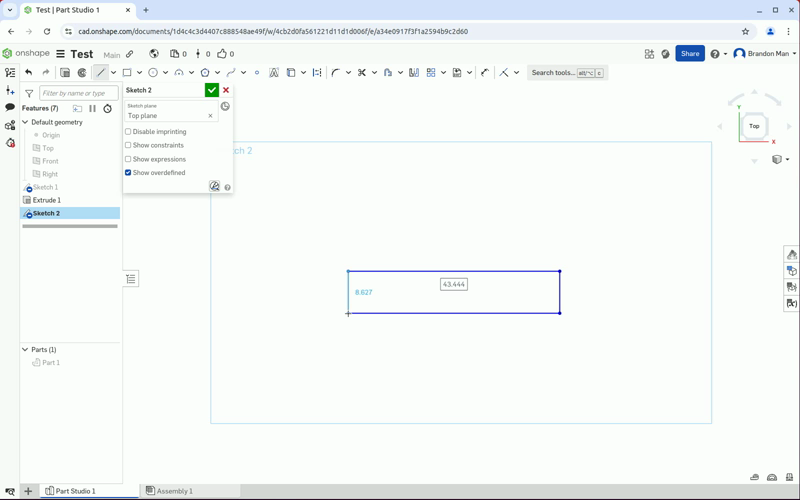
key(esc)
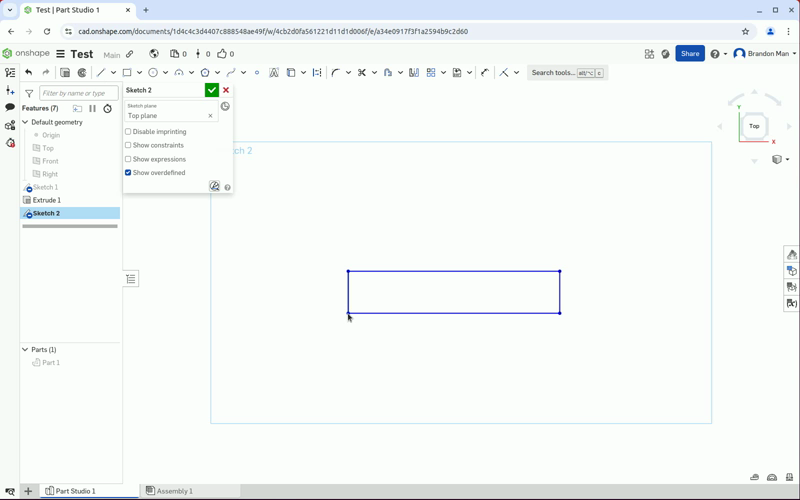
mouse_move(536, 289)
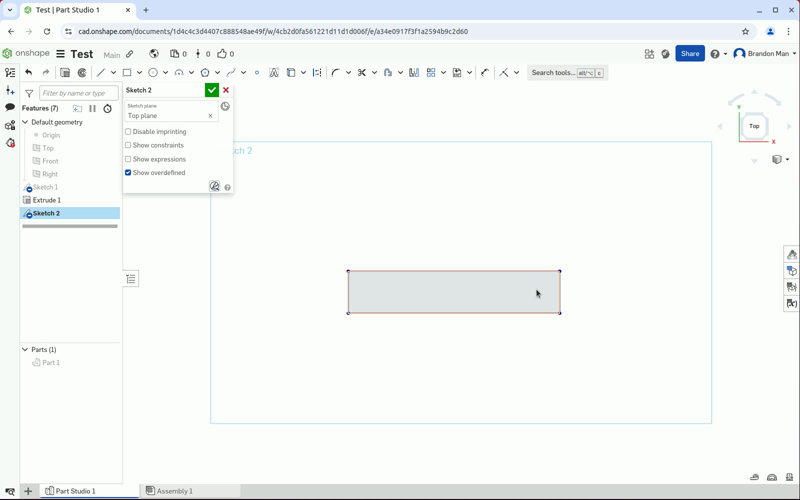
click(536, 289)
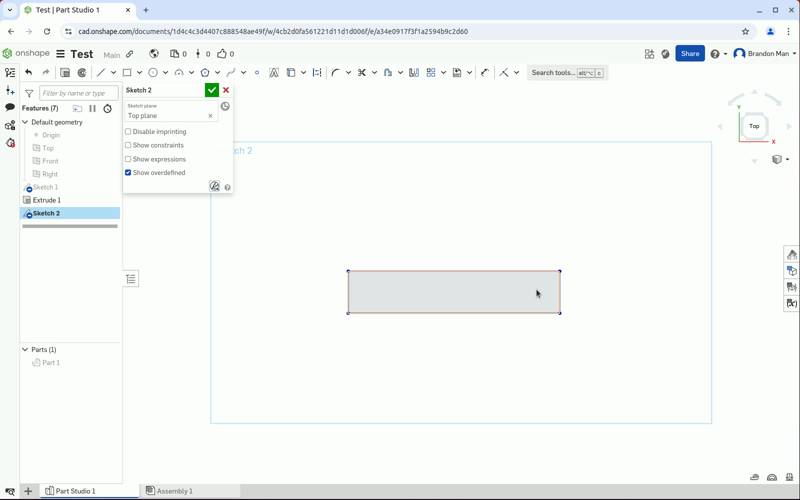
mouse_move(73, 352)
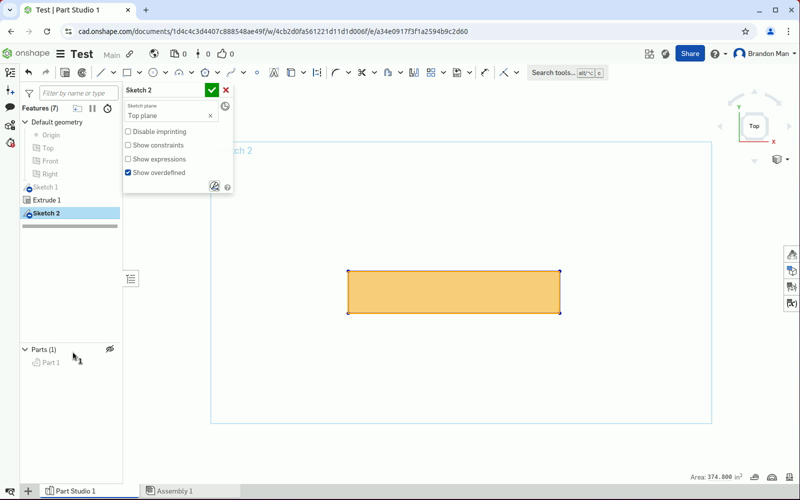
key(shift+y)
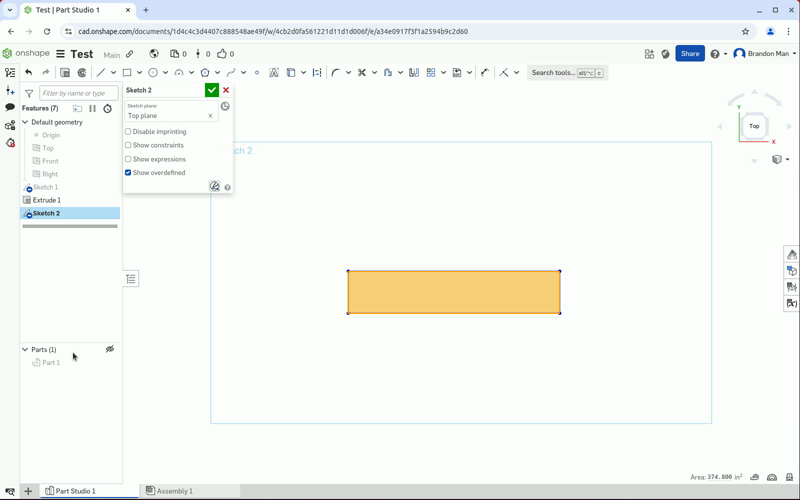
key(shift+e)
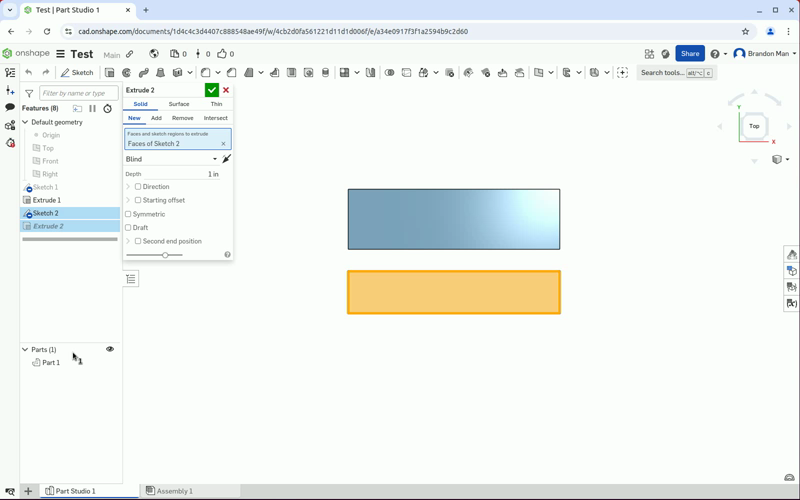
mouse_move(143, 106)
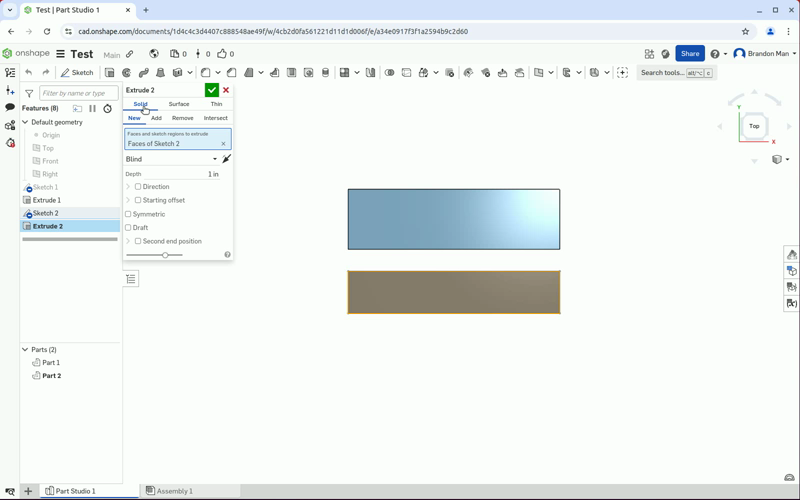
click(143, 106)
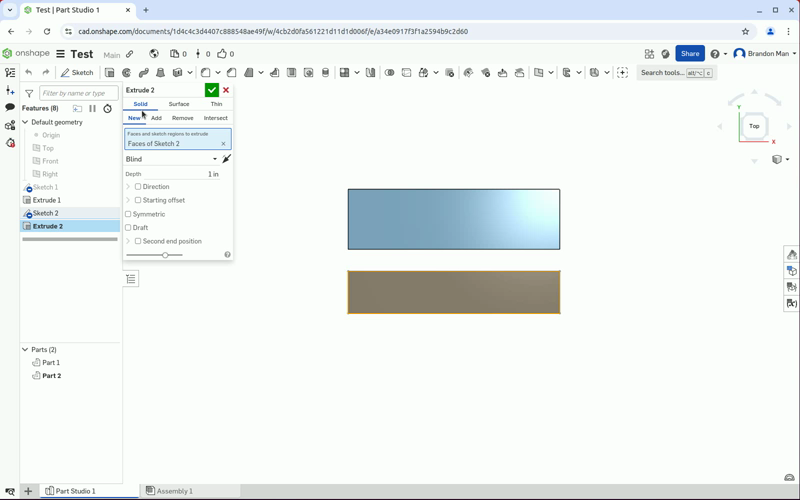
mouse_move(137, 120)
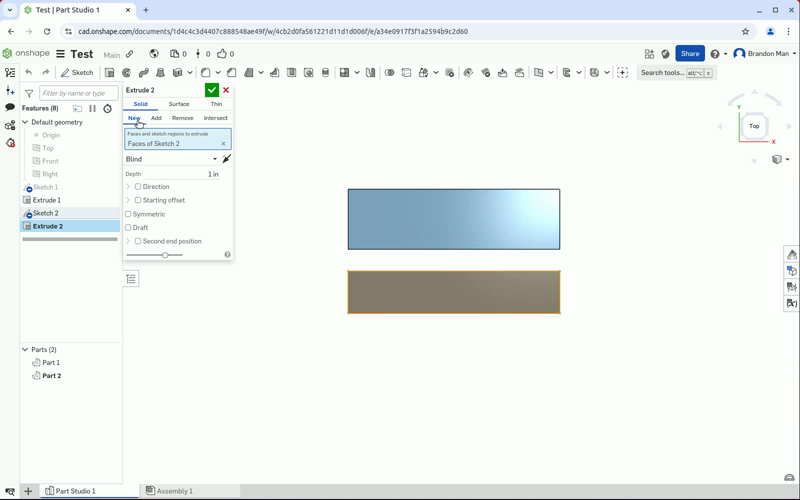
click(137, 120)
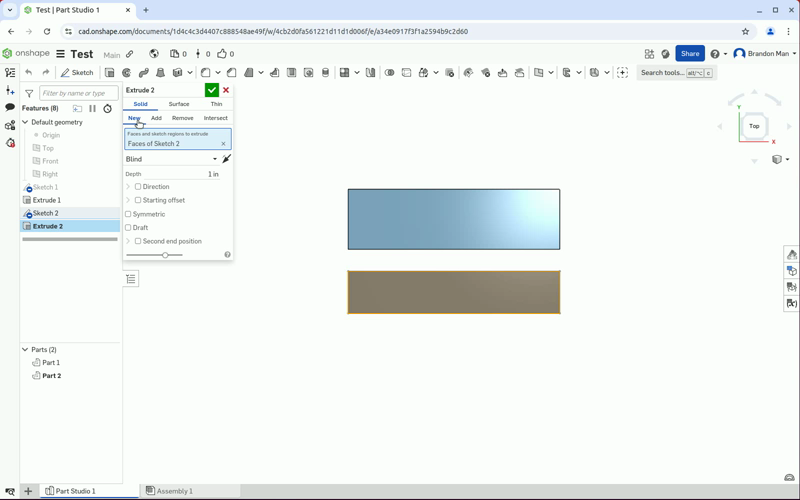
key(tab, 4)
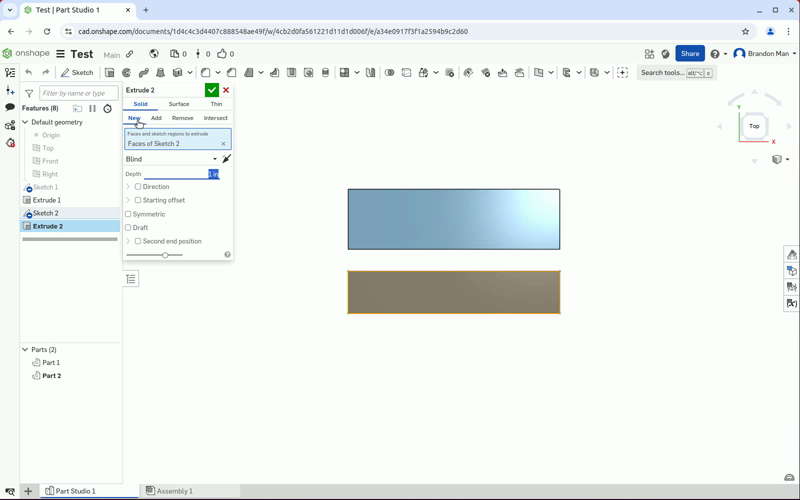
text(0.481)
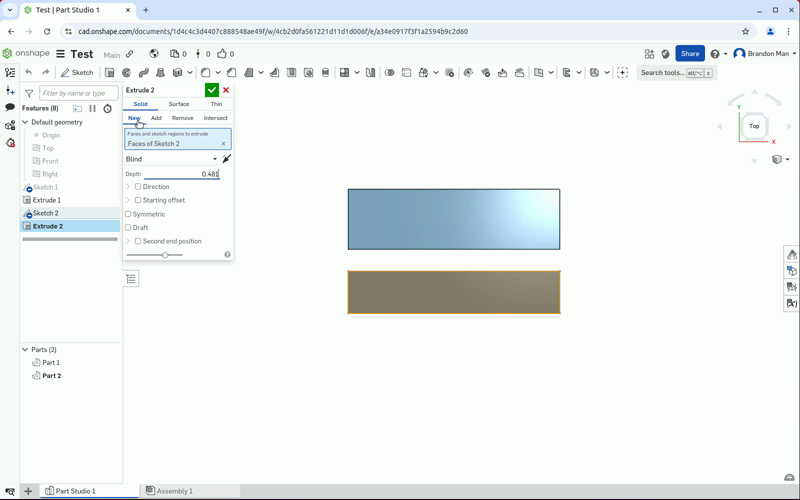
key(enter)
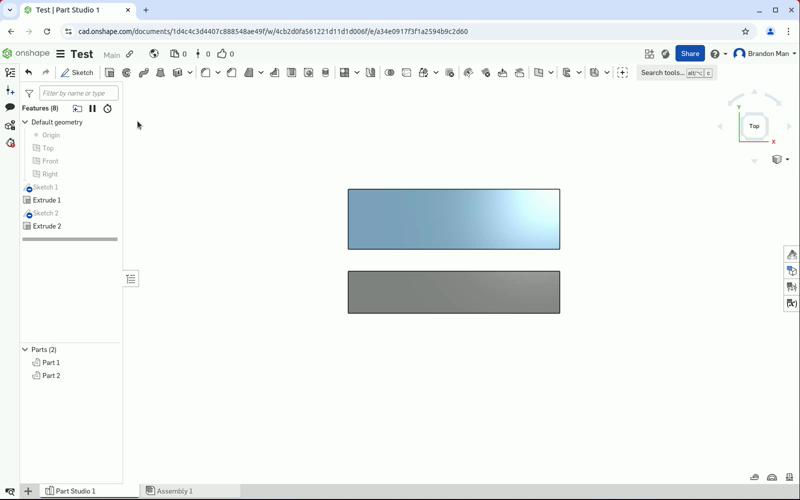
key(shift+h)
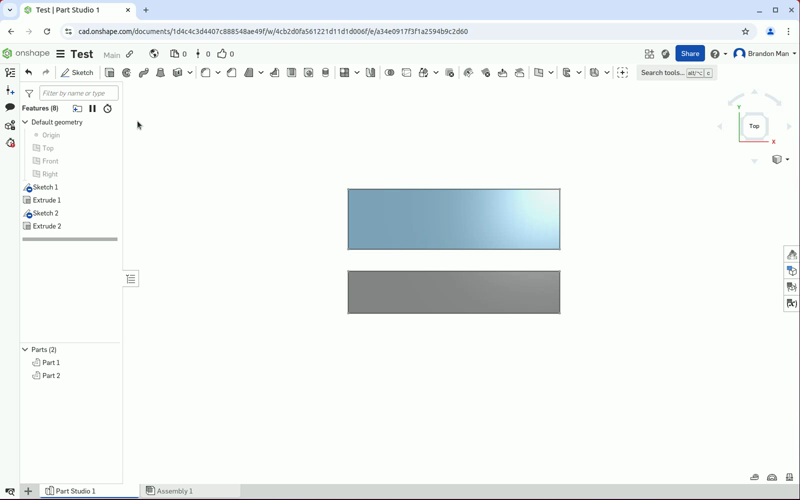
key(shift+h)
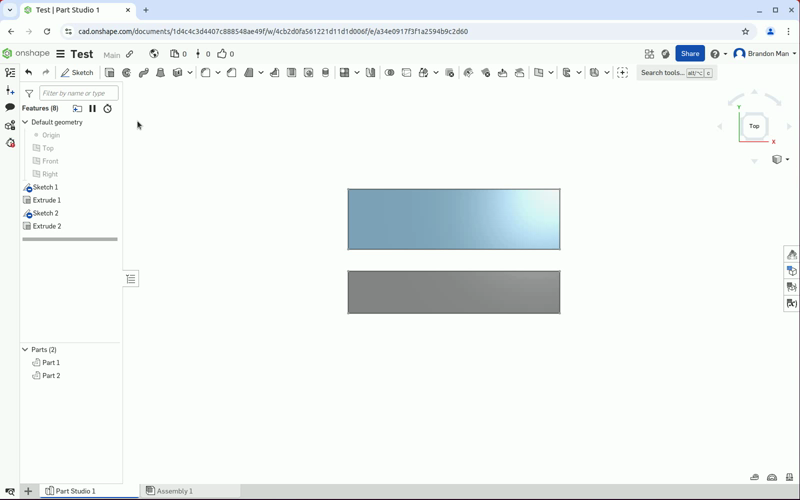
key(shift+7)
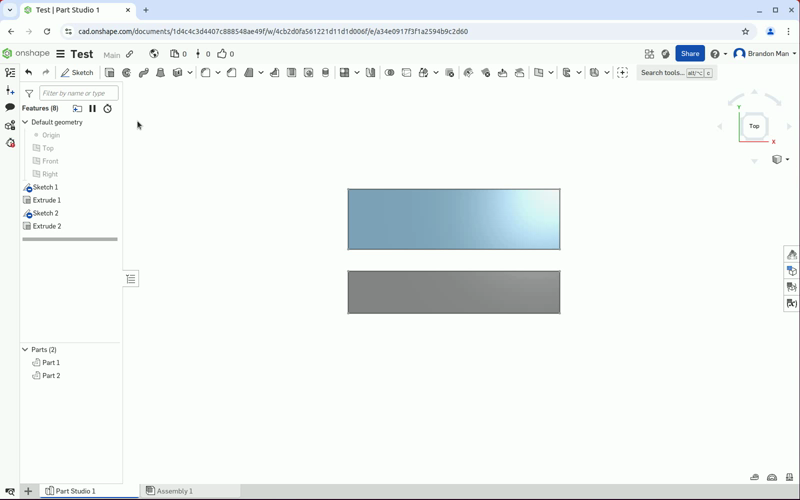
key(up, 3)
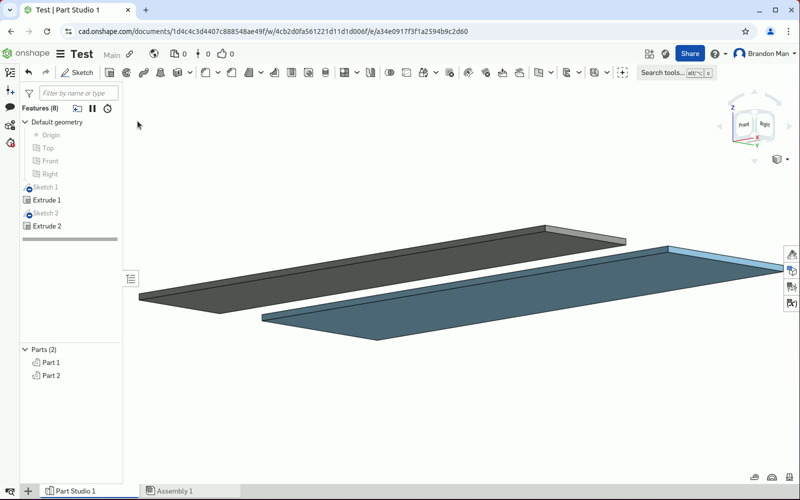
key(left, 3)
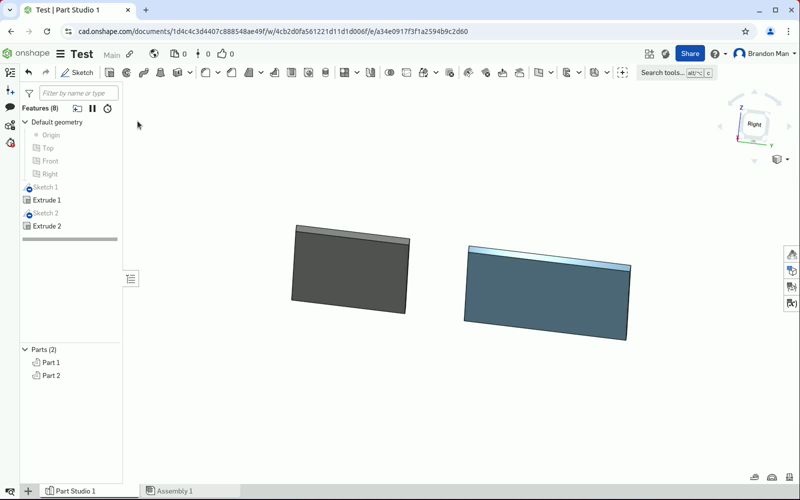
key(right, 3)
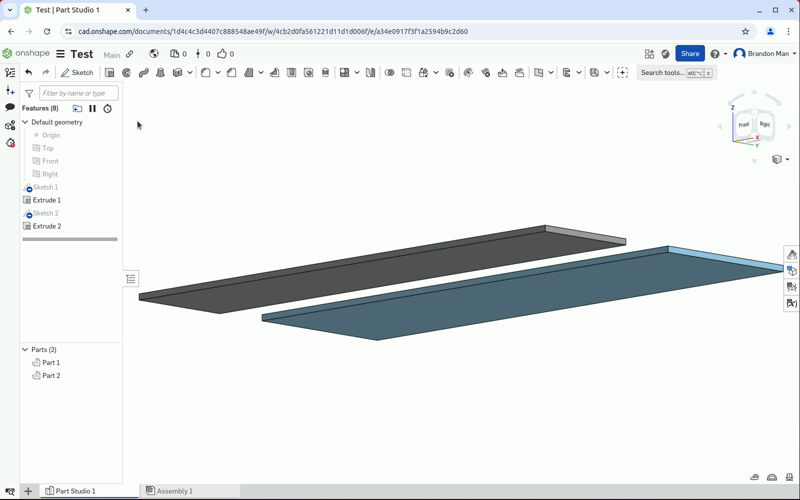
key(down, 3)
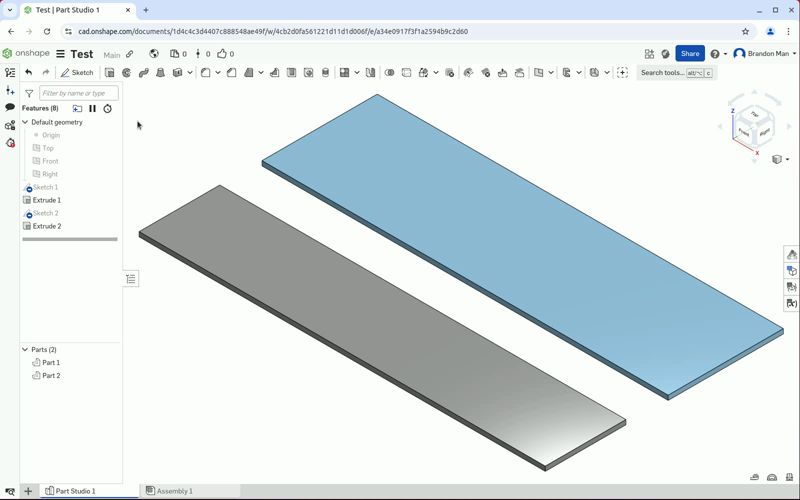
mouse_move(73, 189)
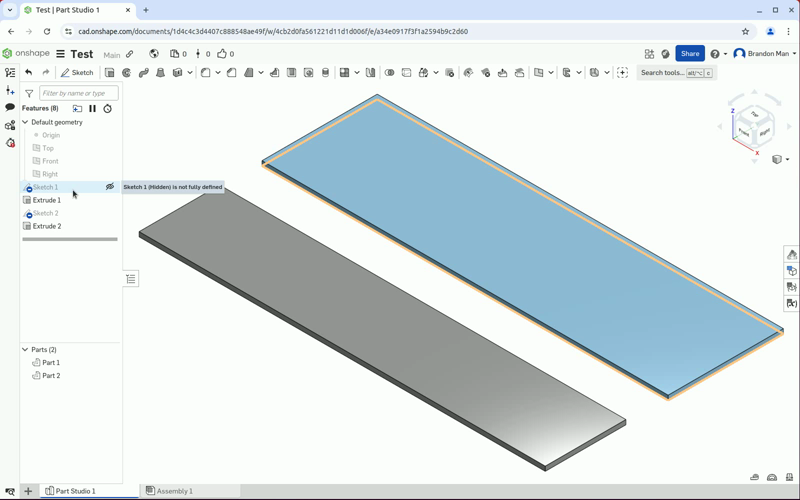
click(73, 189)